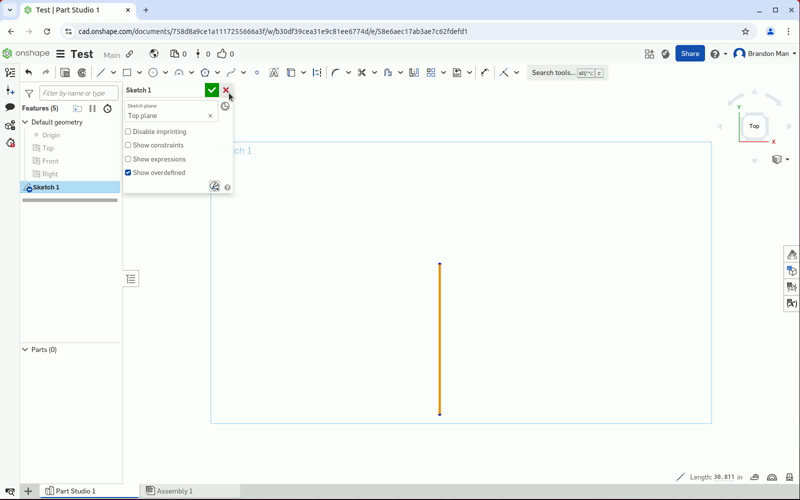
key(shift+h)
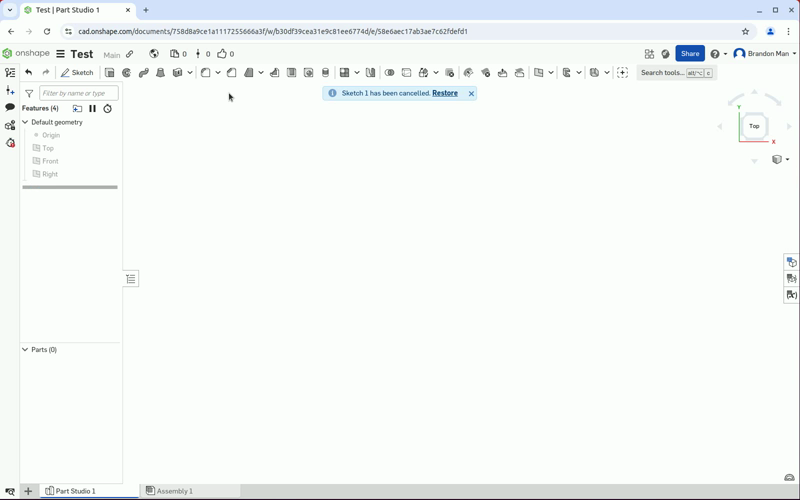
mouse_move(73, 352)
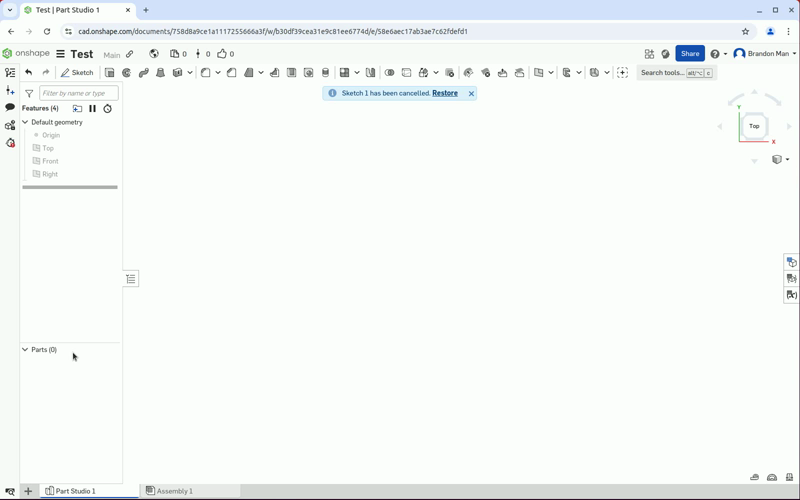
key(y)
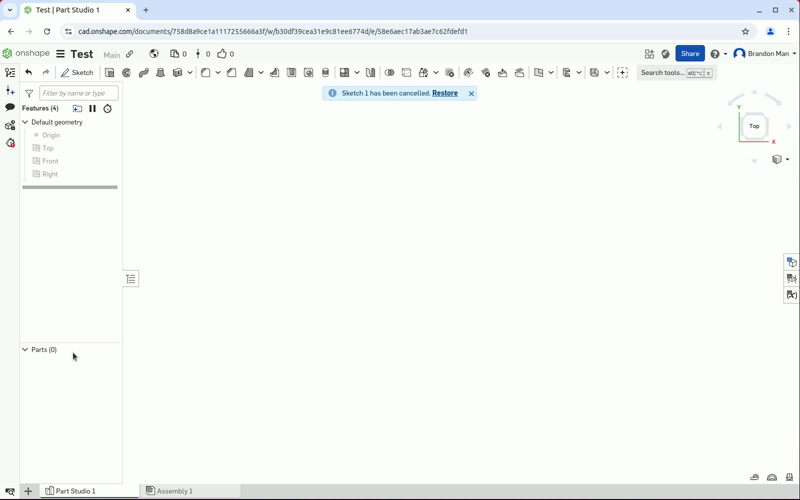
key(shift+p)
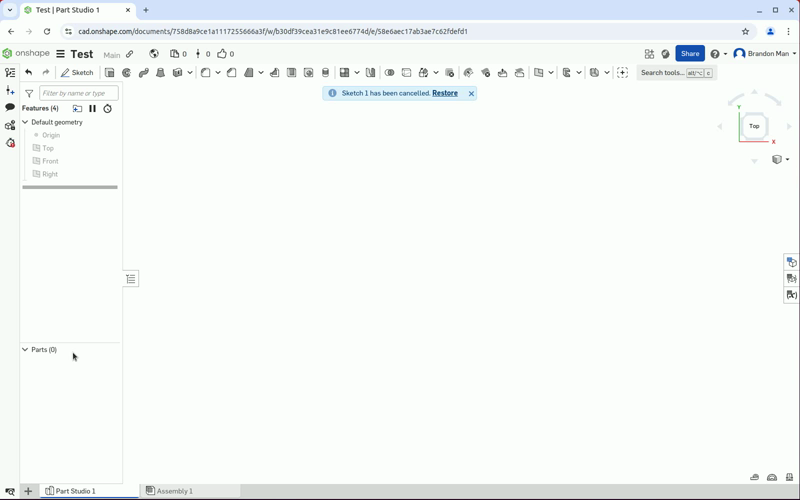
key(space)
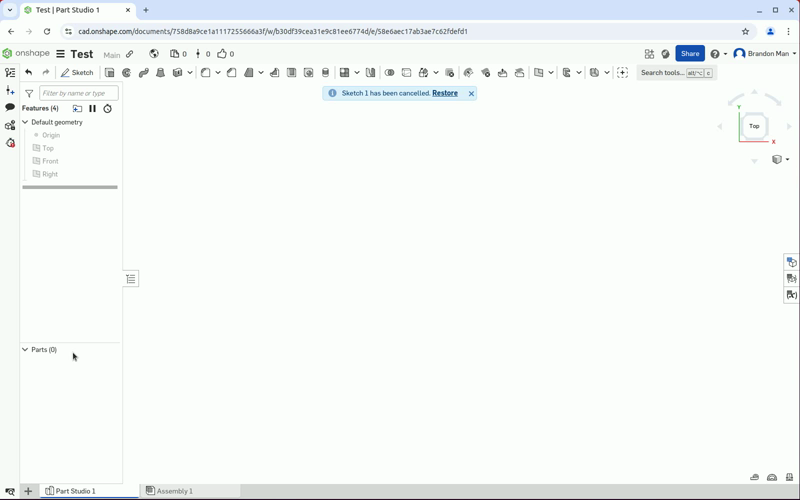
key_down(shift)
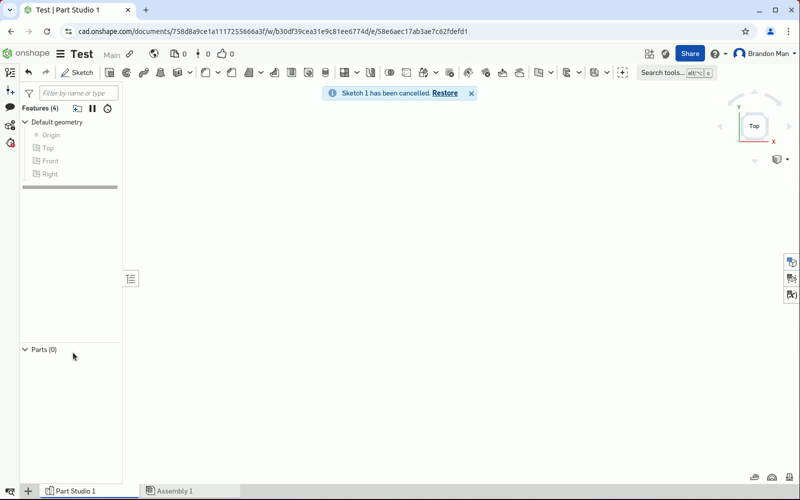
key(up)
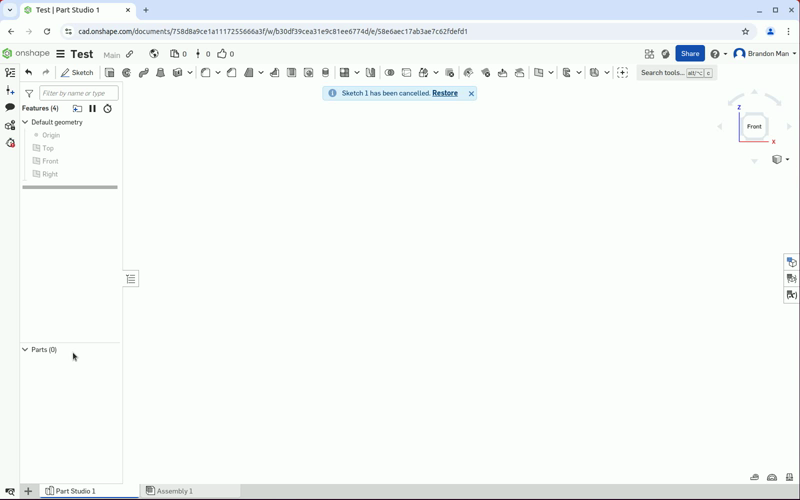
key_up(shift)
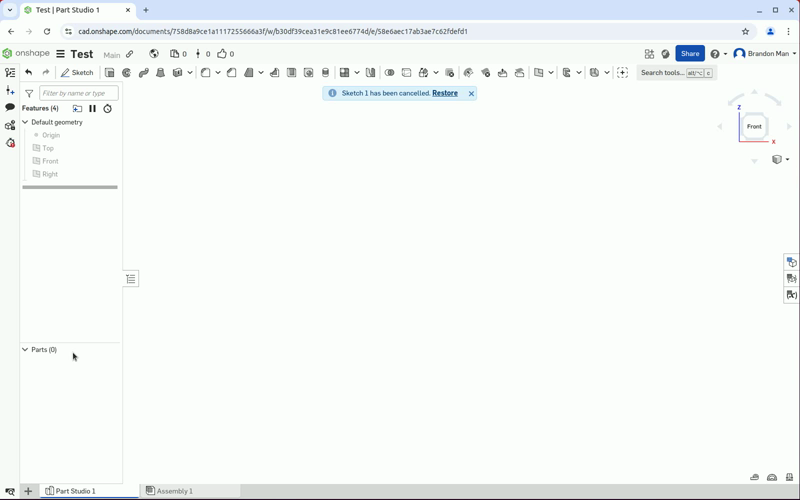
mouse_move(73, 352)
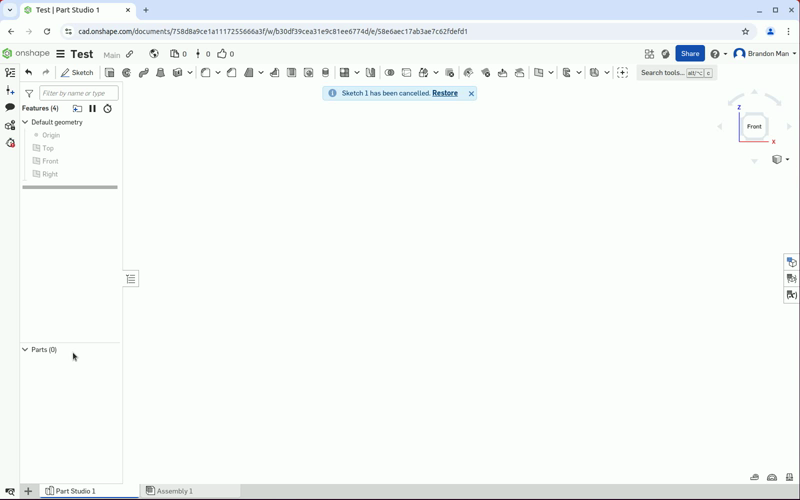
key(shift+y)
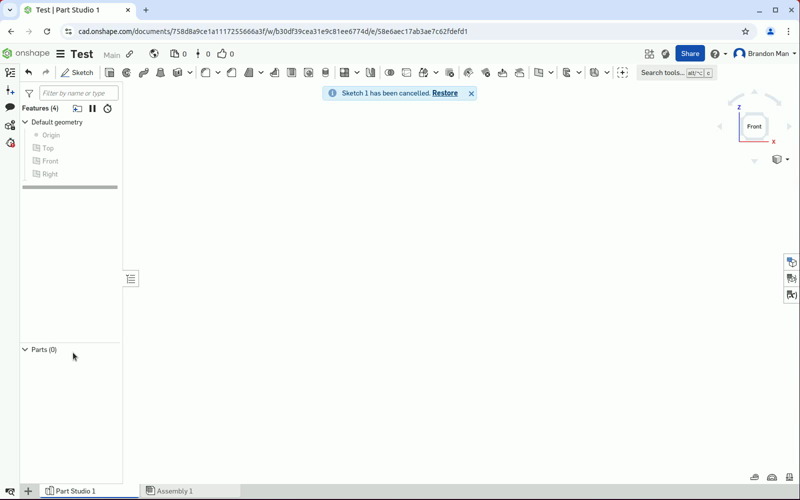
key(shift+s)
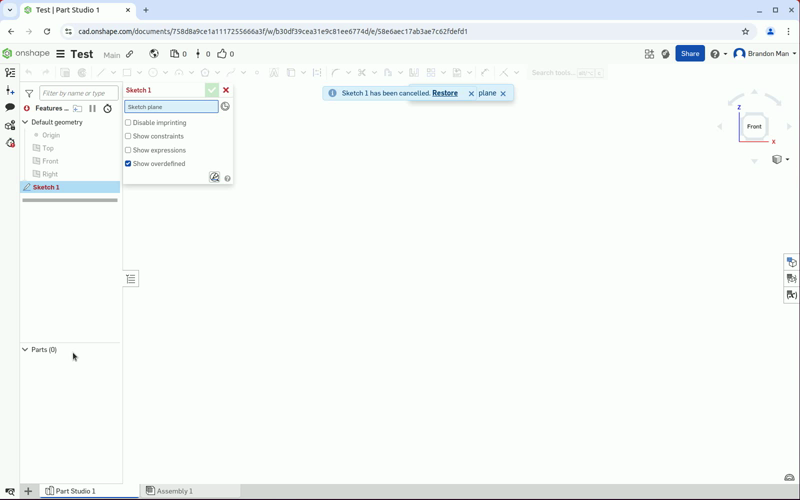
mouse_move(73, 163)
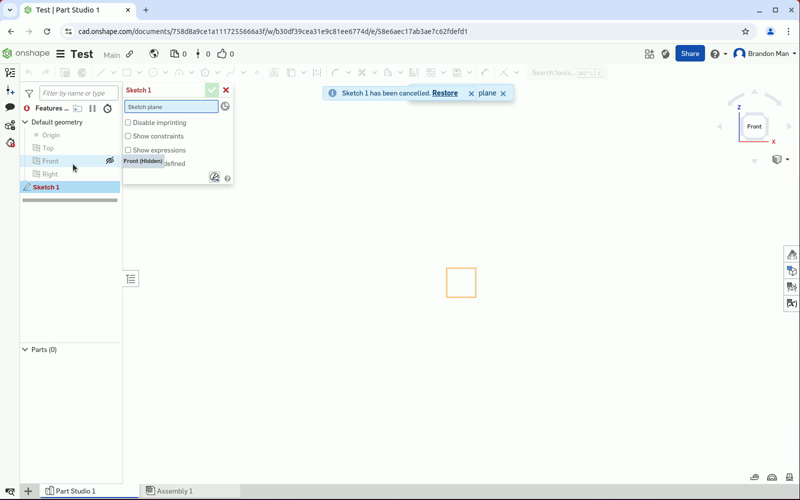
click(73, 163)
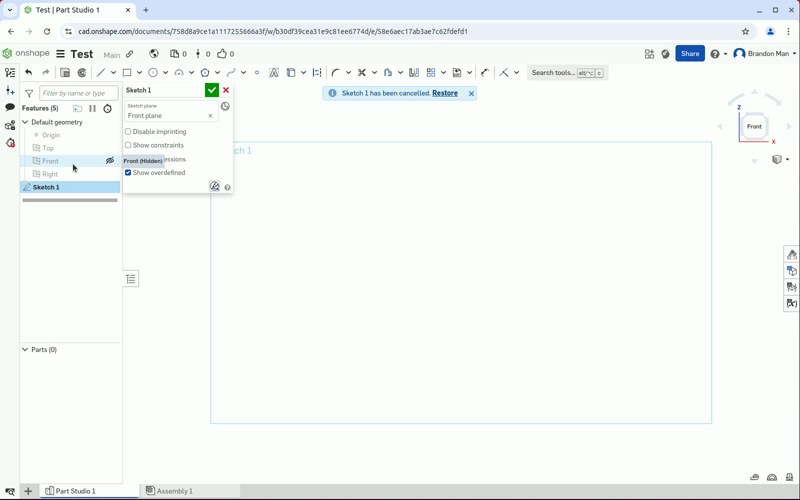
mouse_move(73, 352)
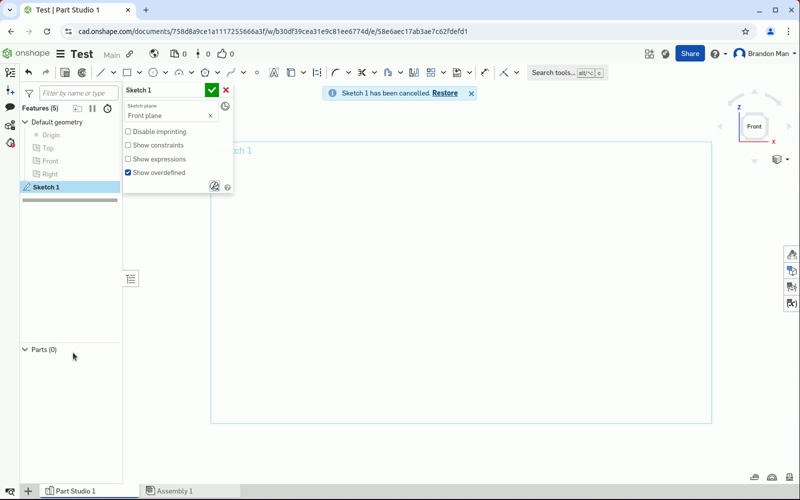
key(y)
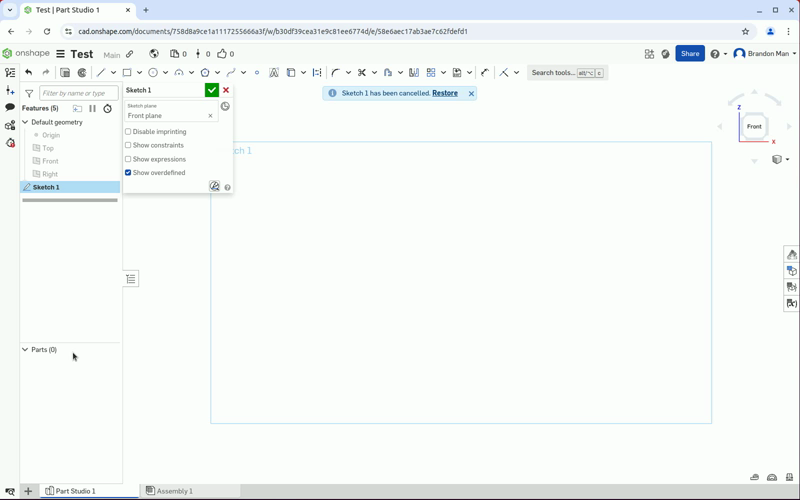
key(l)
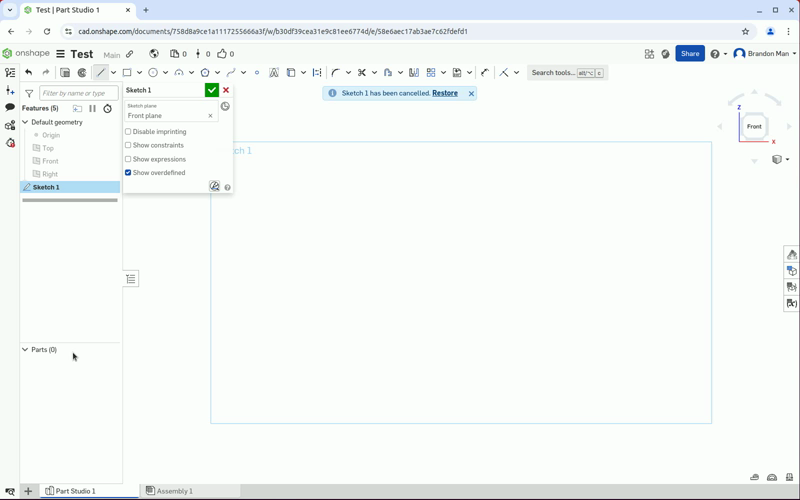
key_down(shift)
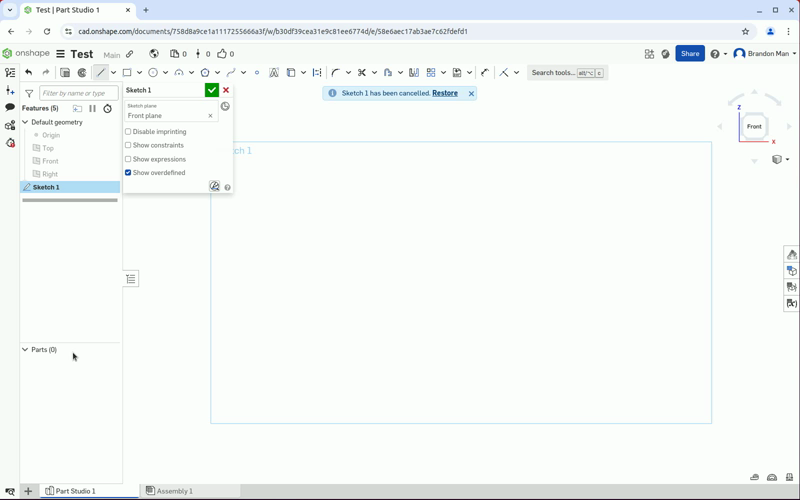
mouse_move(359, 387)
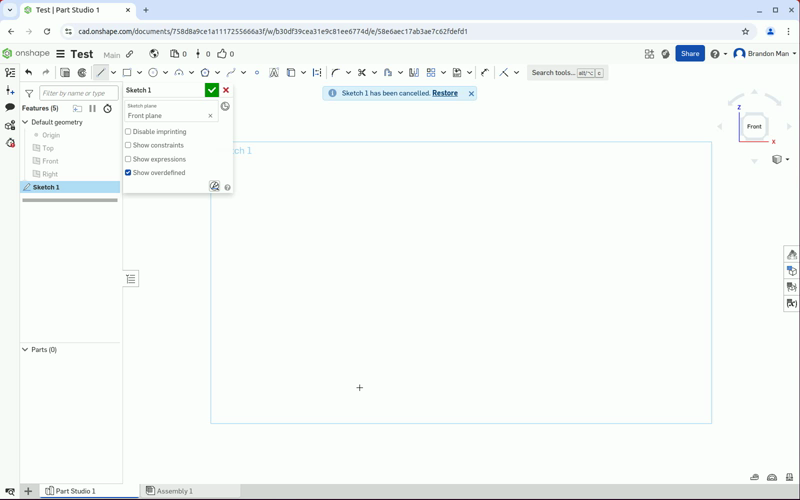
click(359, 387)
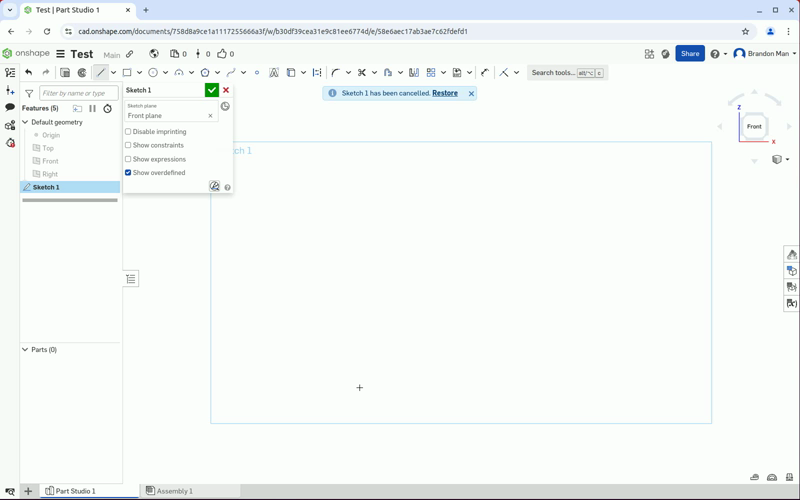
key_up(shift)
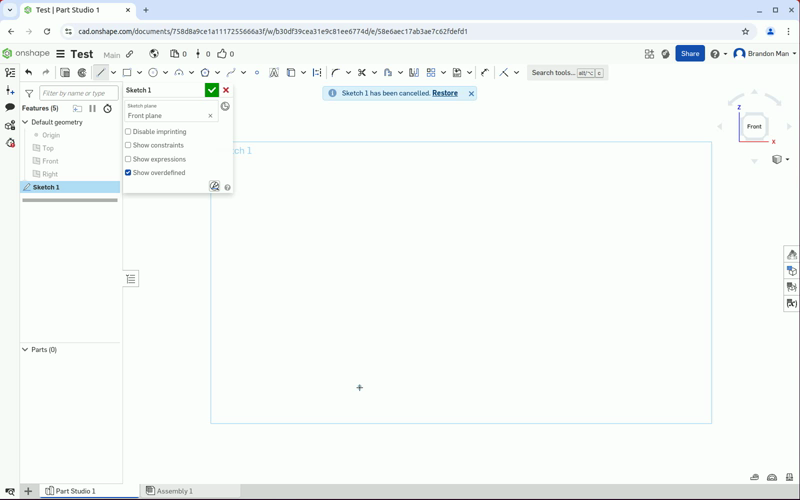
key_down(shift)
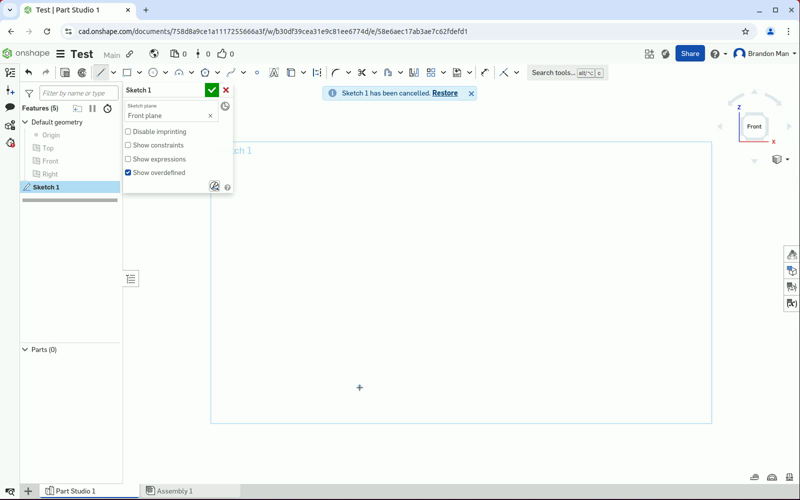
mouse_move(472, 387)
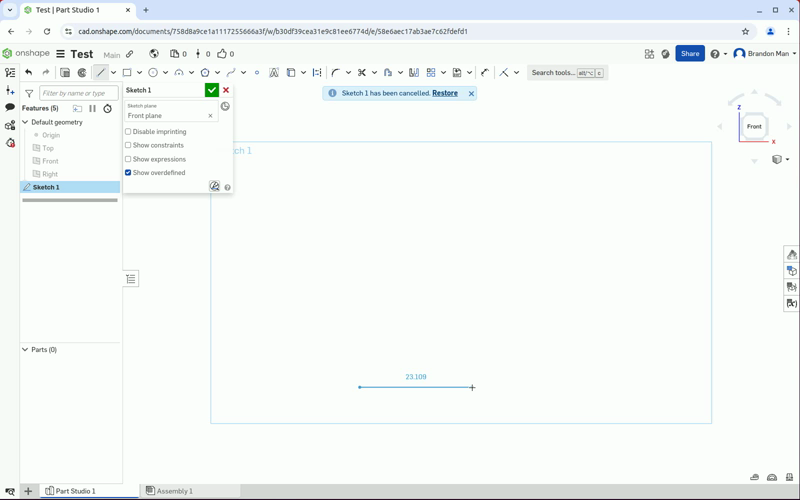
click(472, 387)
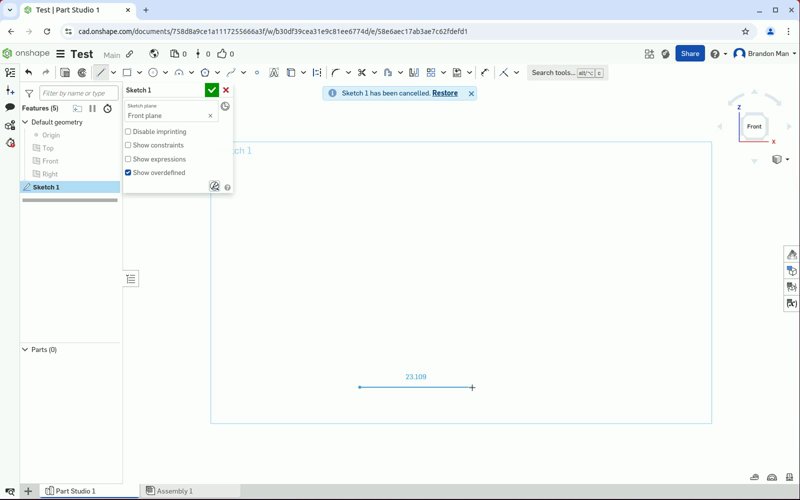
key_up(shift)
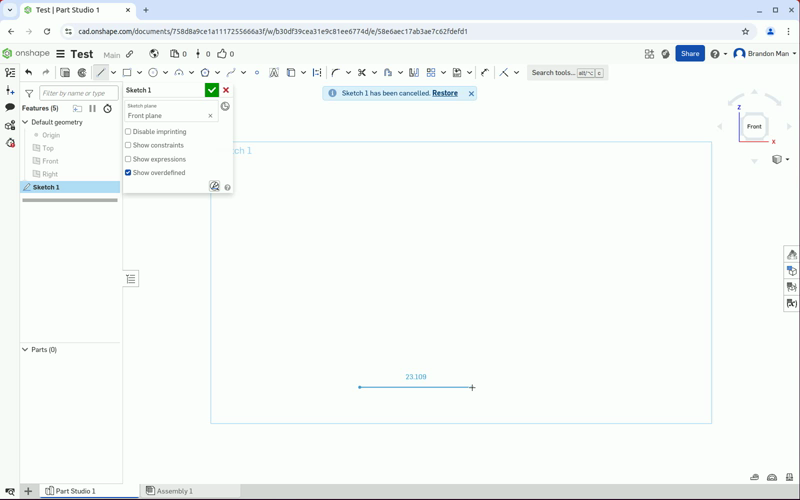
key_down(shift)
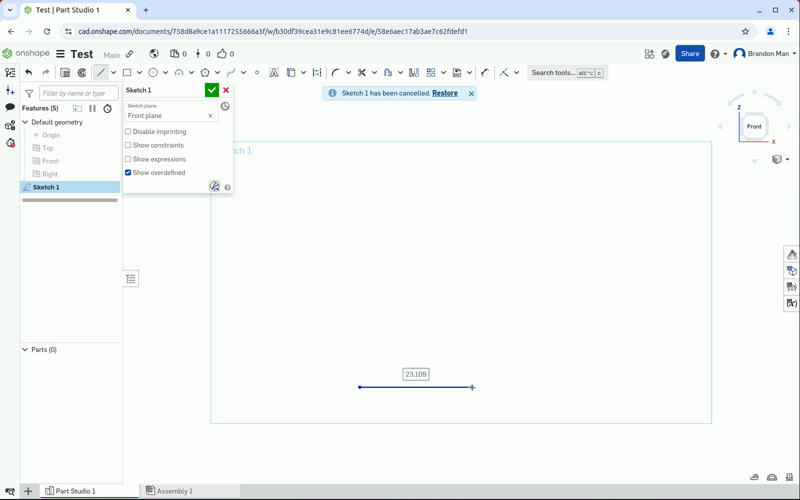
mouse_move(472, 274)
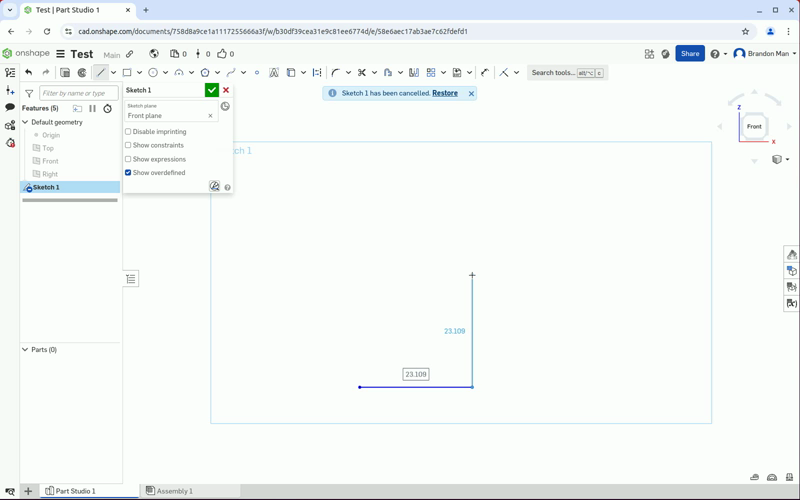
click(472, 274)
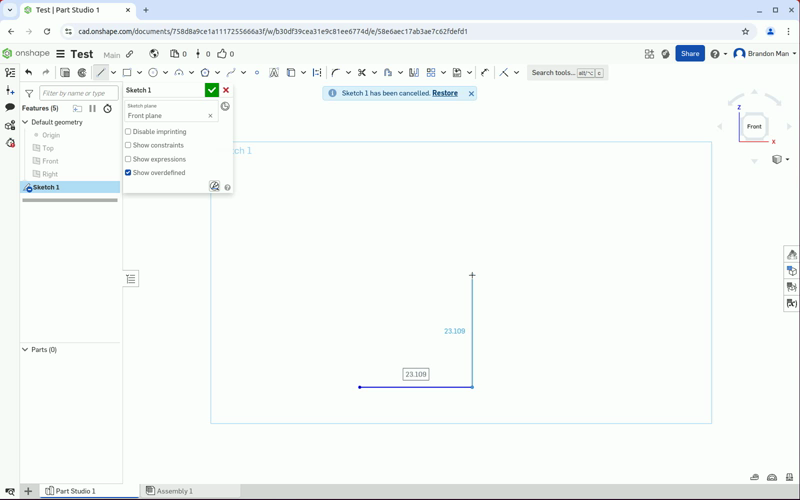
key_up(shift)
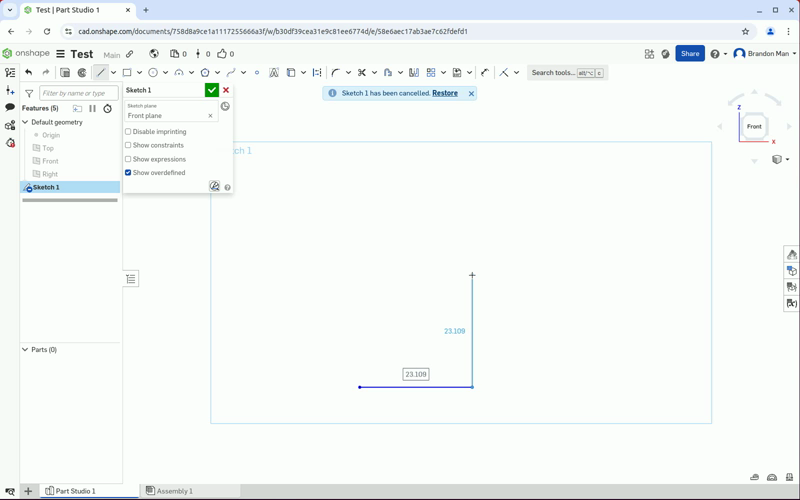
key_down(shift)
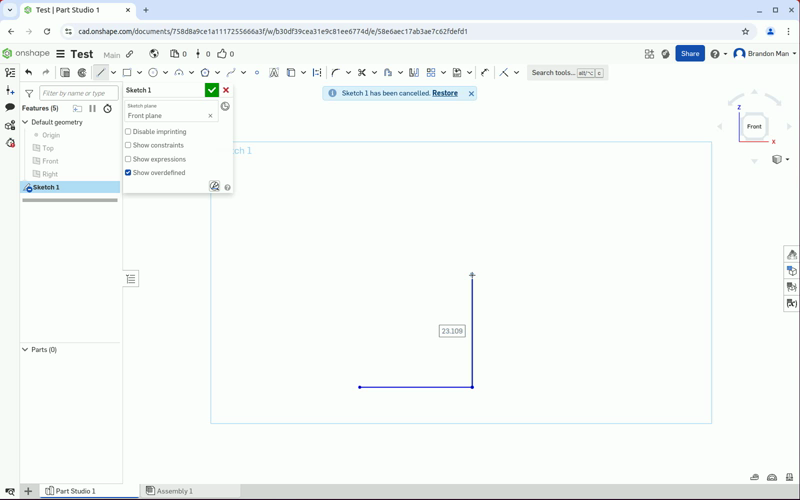
mouse_move(359, 274)
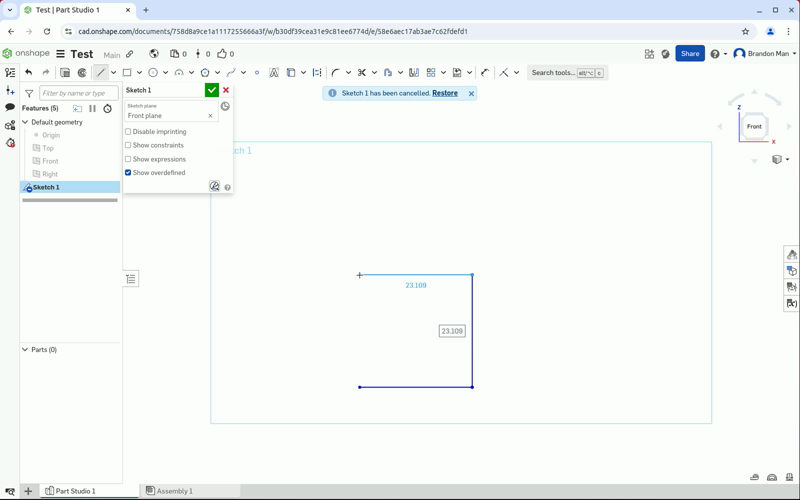
click(359, 274)
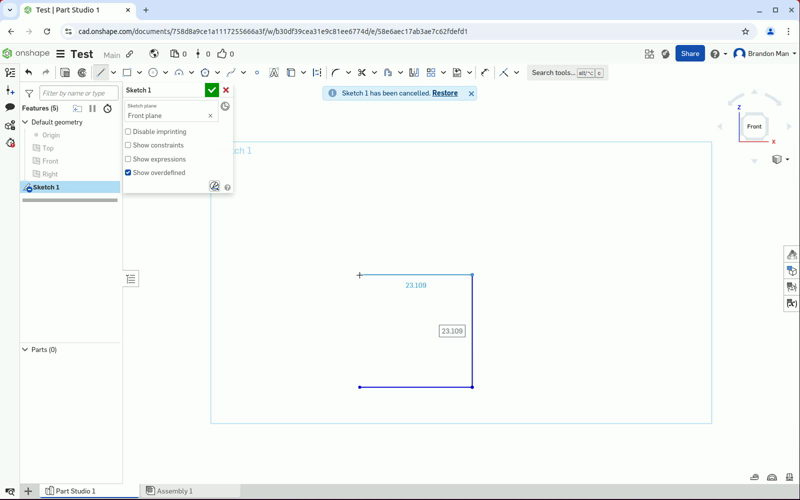
key_up(shift)
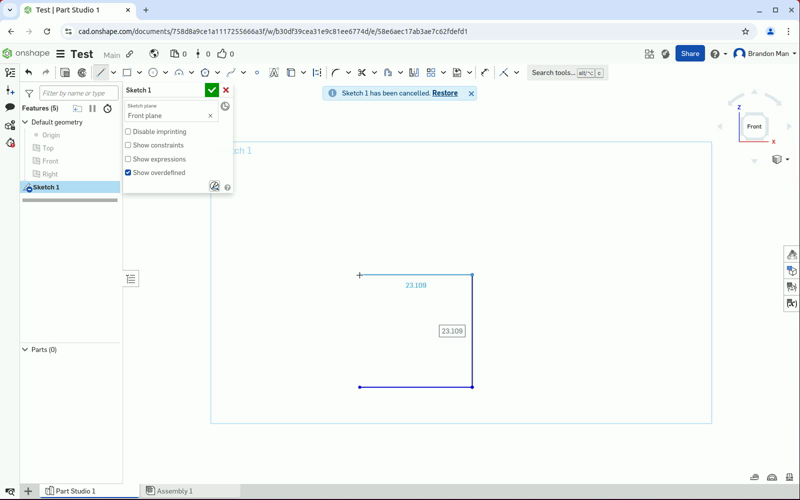
key_down(shift)
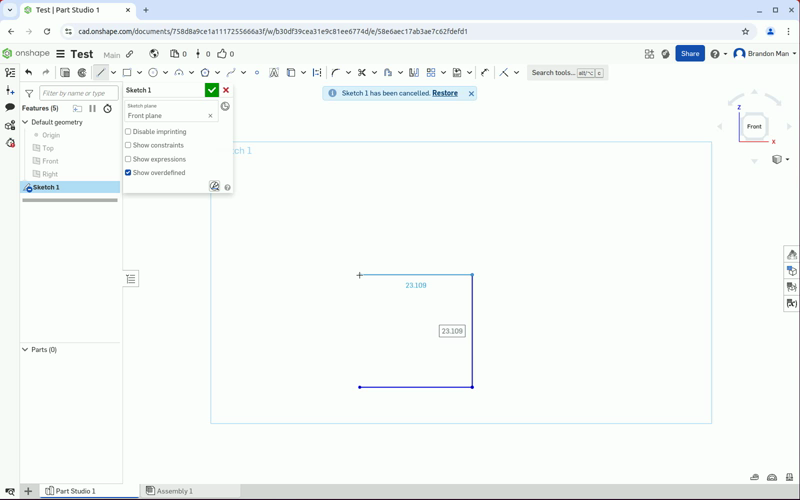
mouse_move(359, 387)
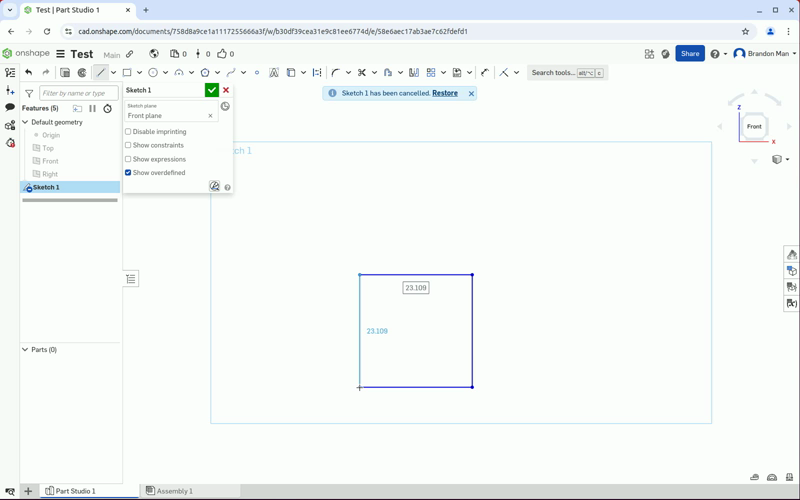
key_up(shift)
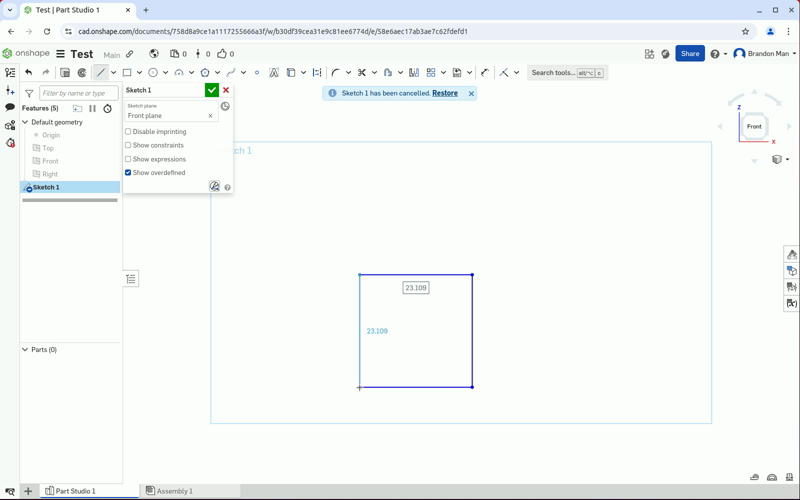
click(359, 387)
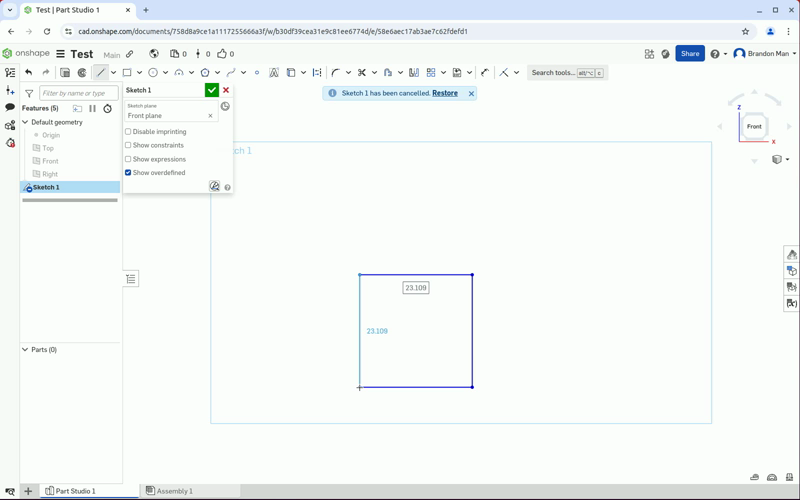
key(esc)
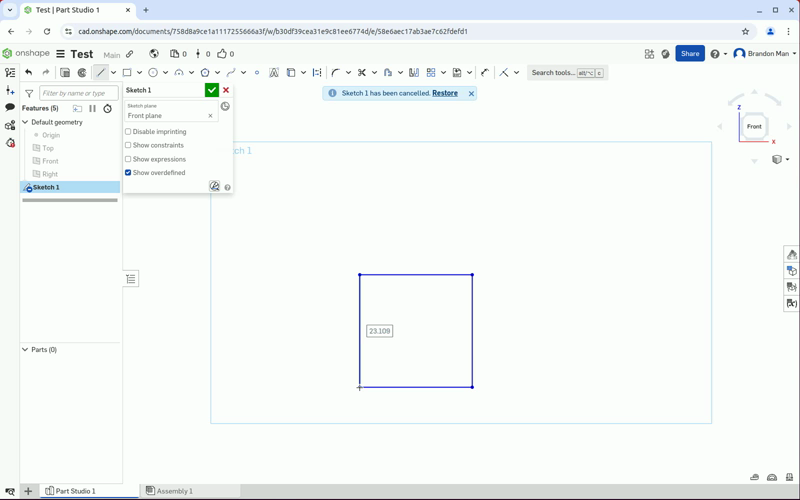
mouse_move(426, 322)
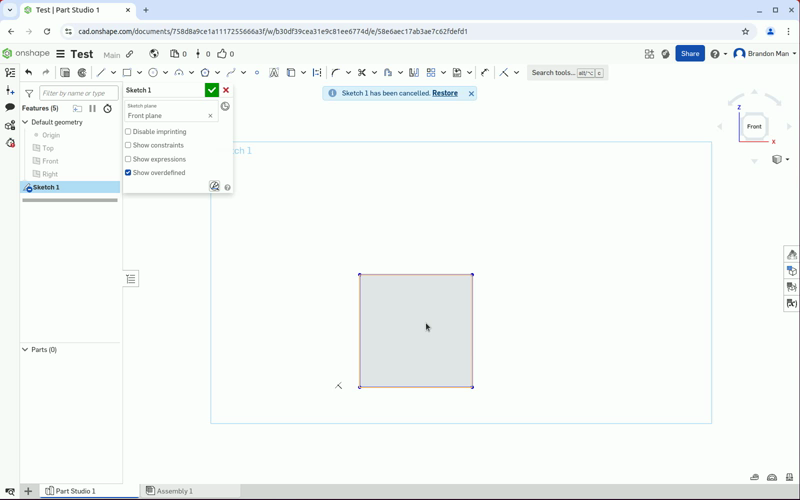
click(426, 322)
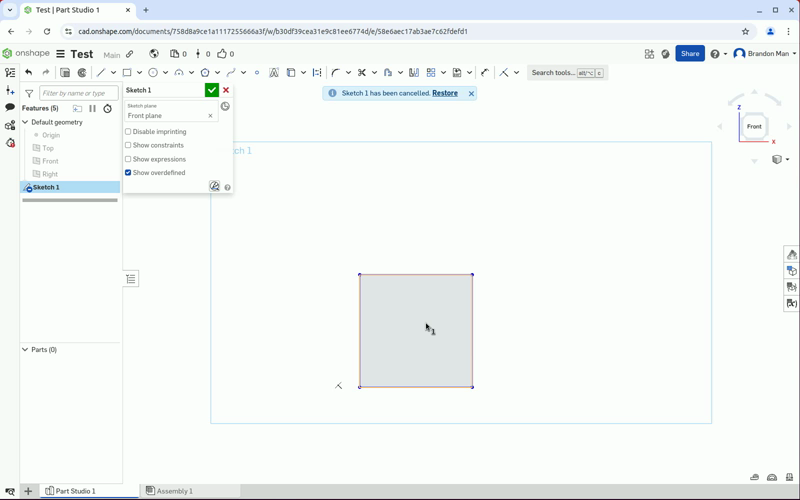
mouse_move(73, 352)
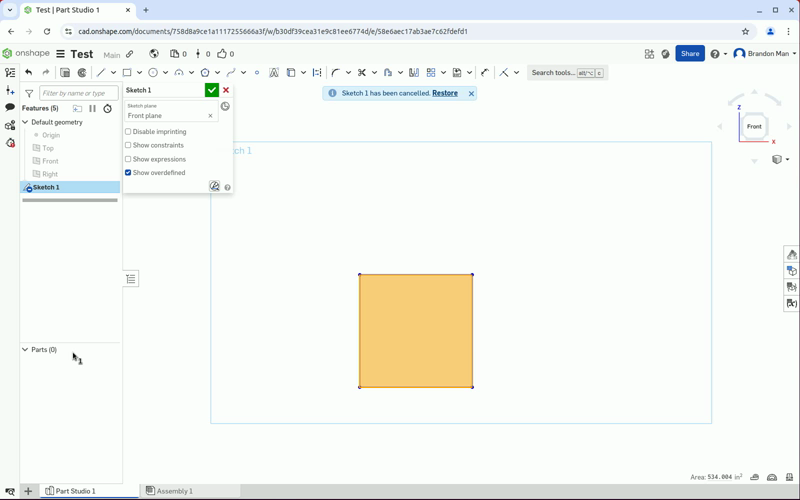
key(shift+y)
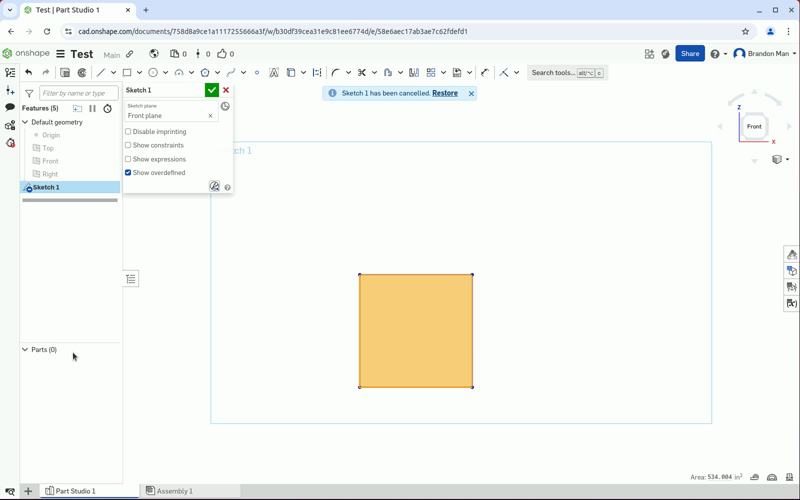
key(shift+e)
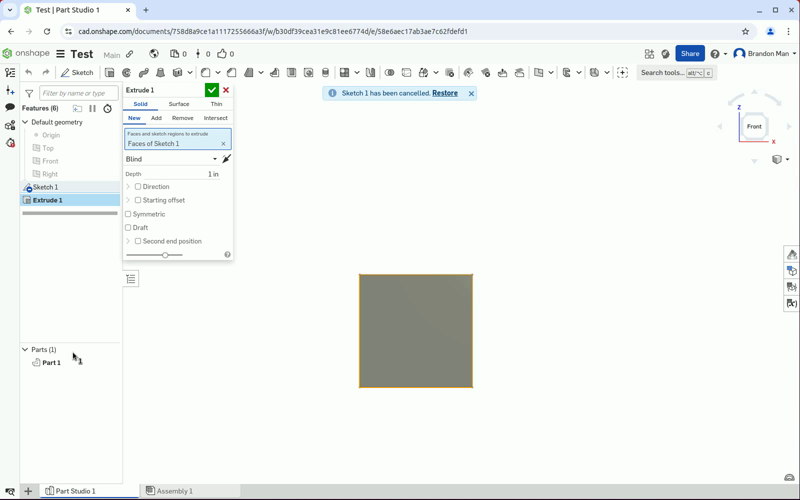
mouse_move(143, 106)
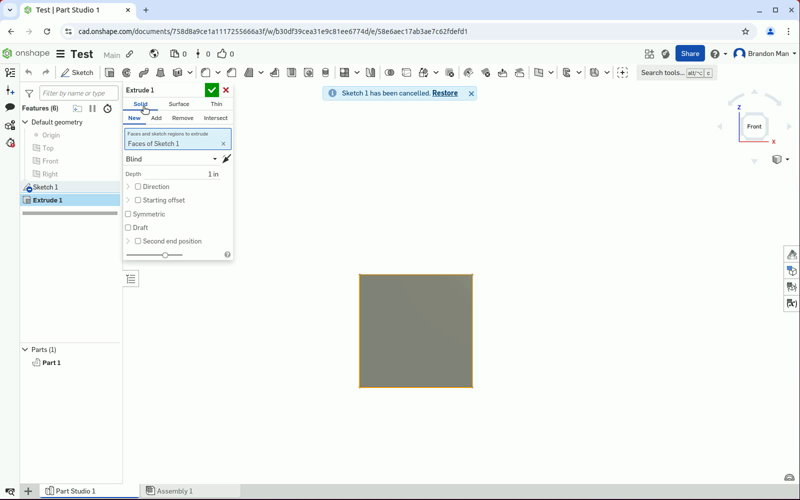
click(143, 106)
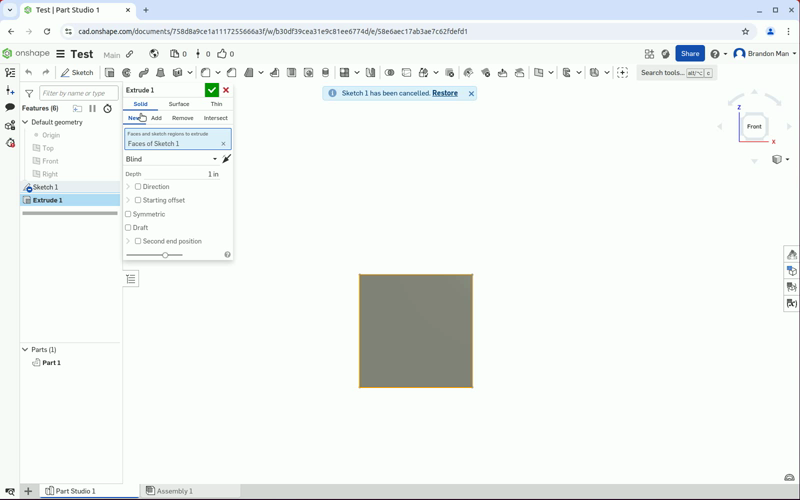
mouse_move(137, 120)
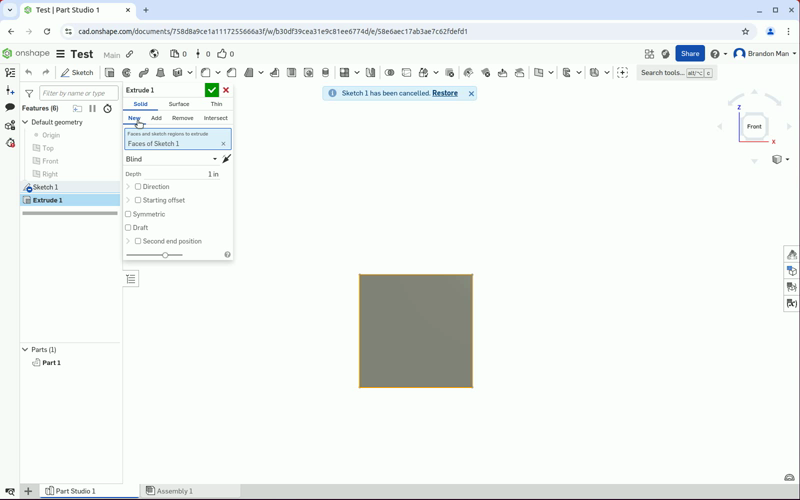
click(137, 120)
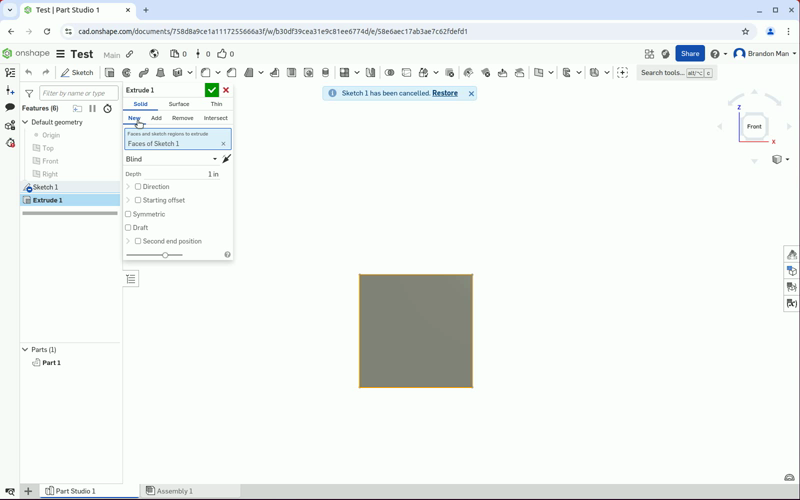
key(tab, 4)
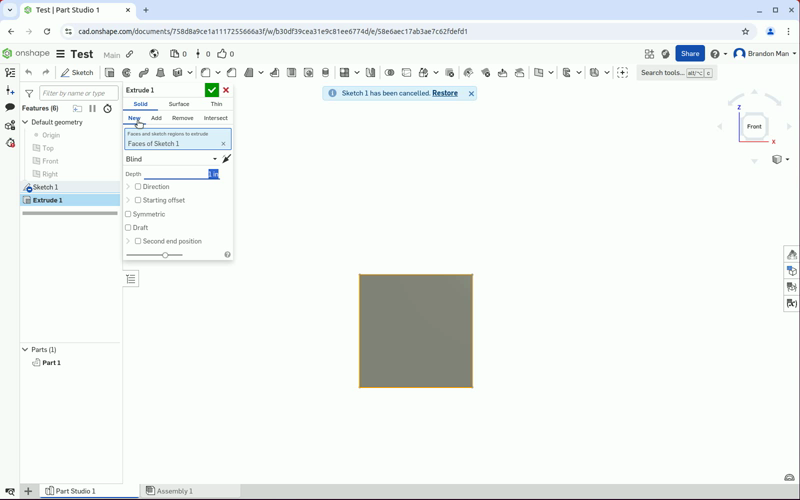
text(23.108)
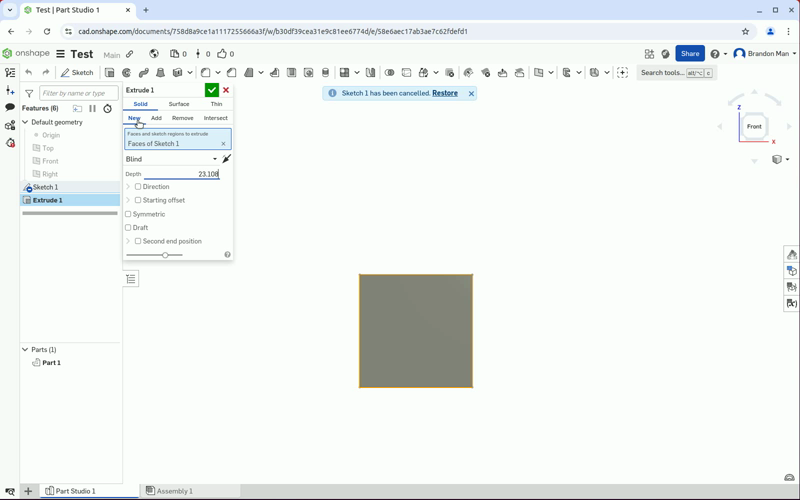
key(enter)
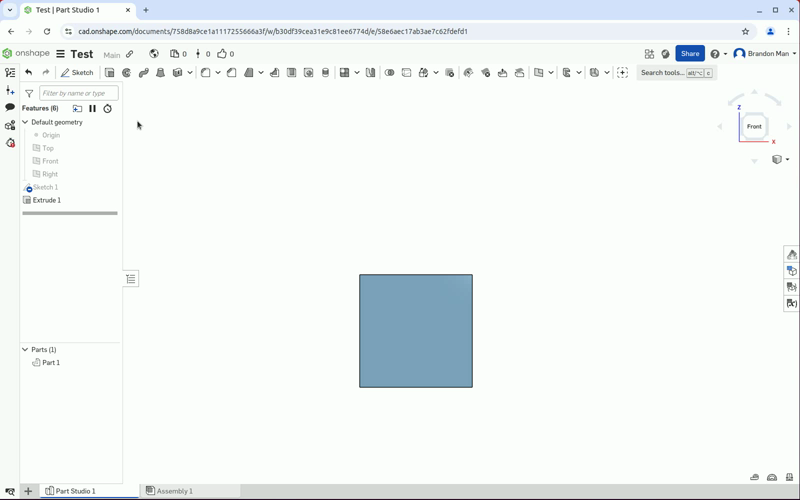
key(shift+h)
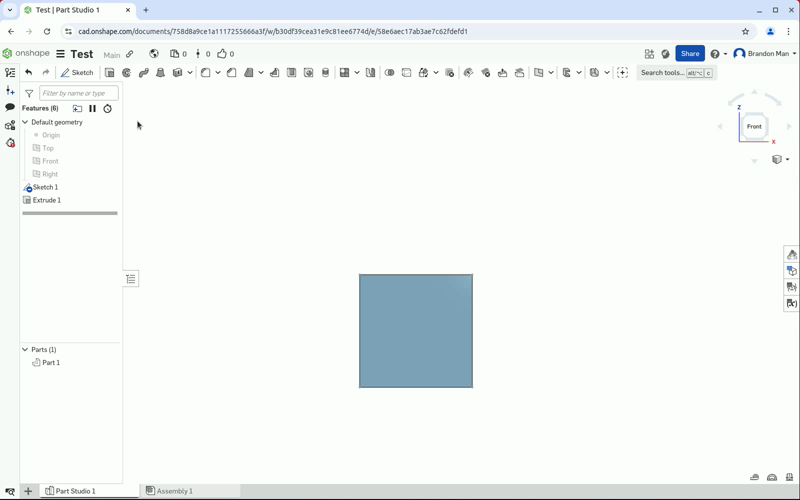
key(shift+h)
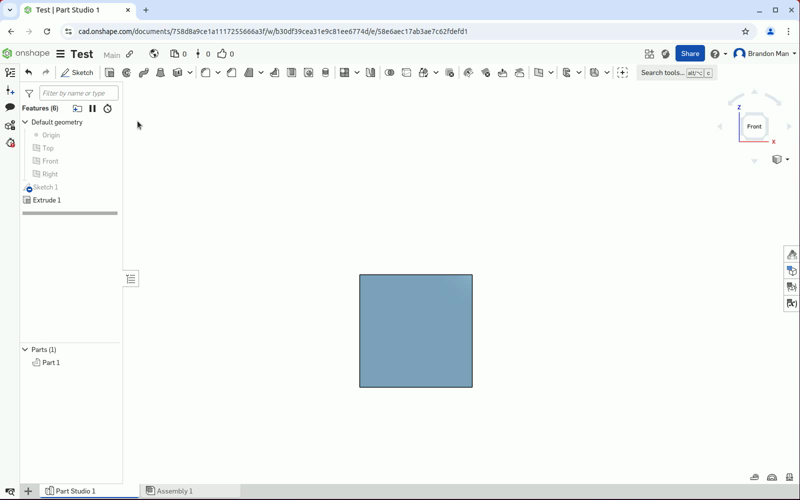
mouse_move(73, 189)
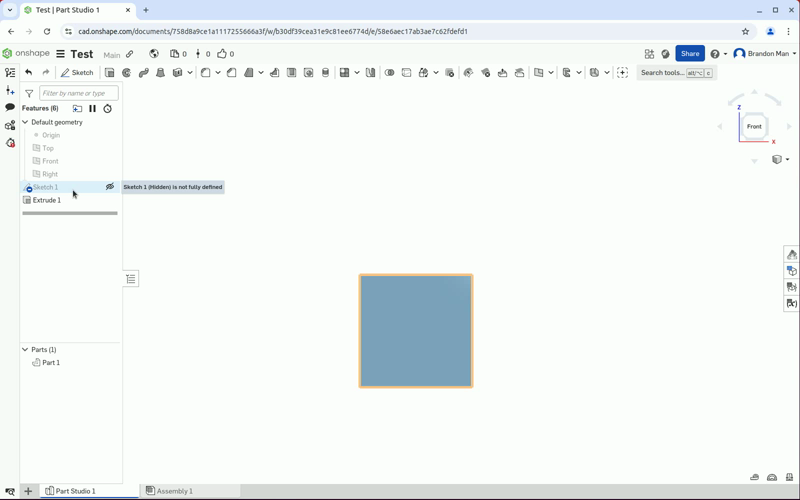
click(73, 189)
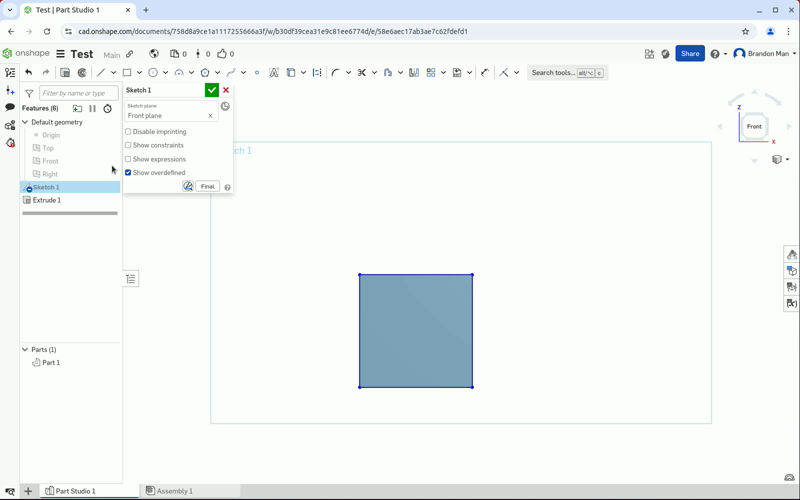
mouse_move(229, 92)
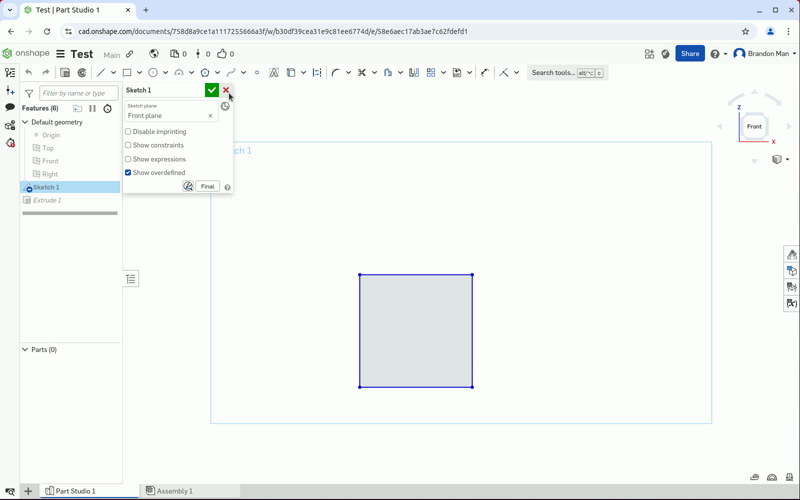
click(229, 92)
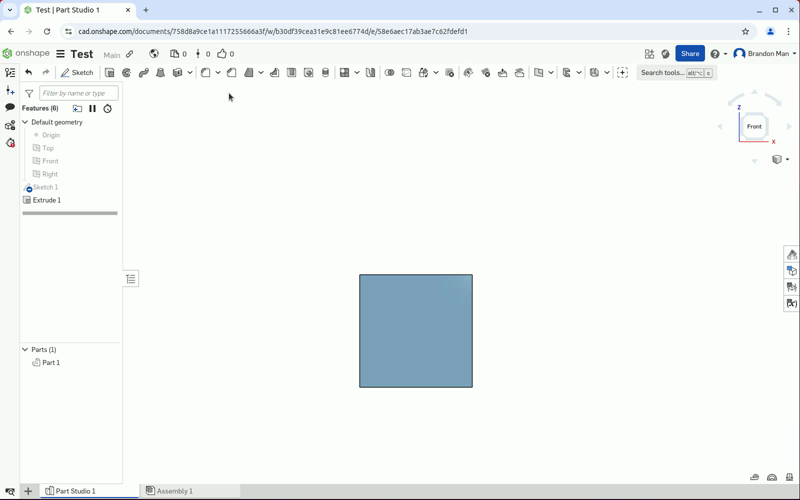
mouse_move(541, 75)
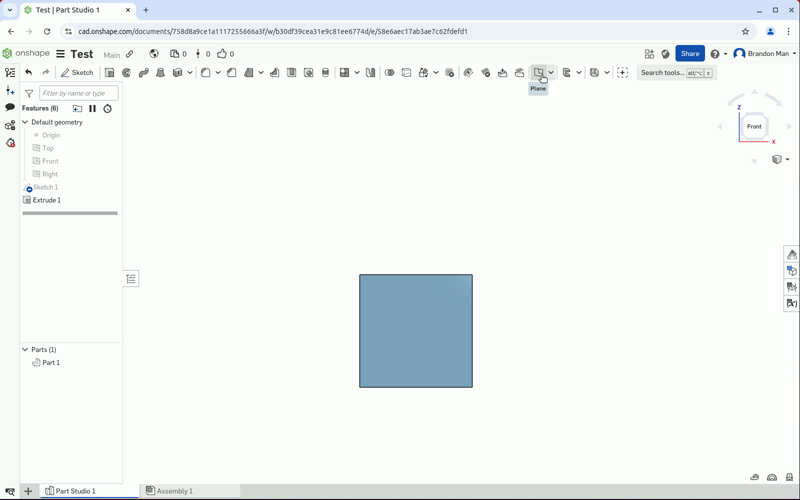
click(541, 75)
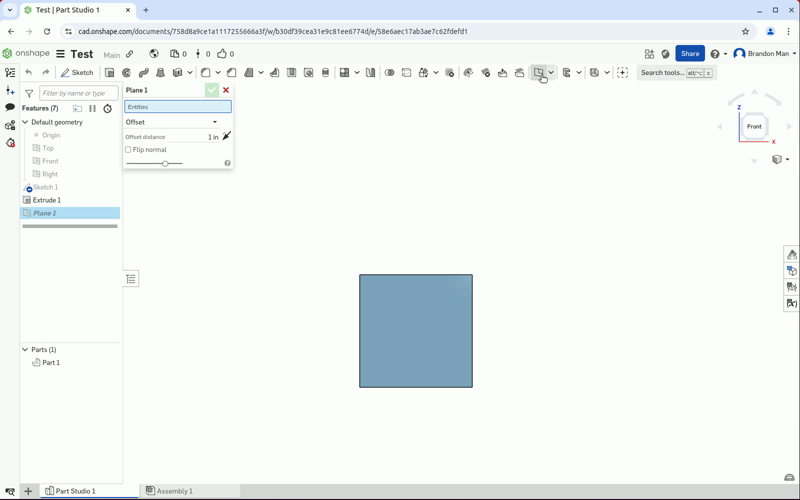
mouse_move(73, 163)
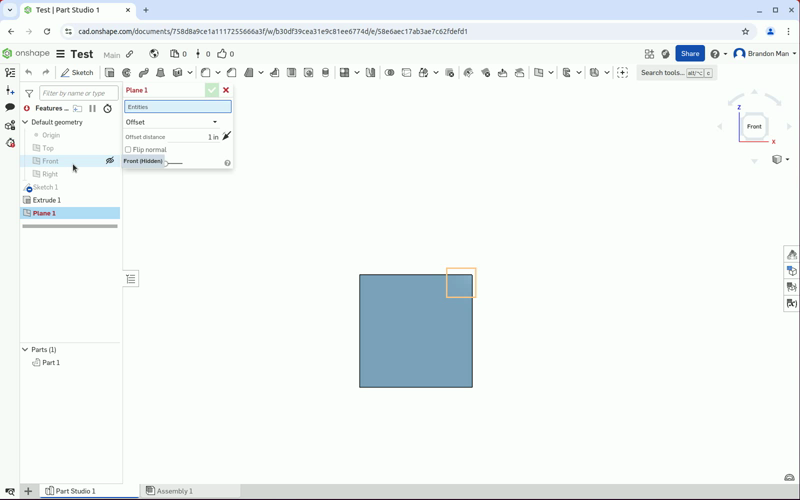
click(73, 163)
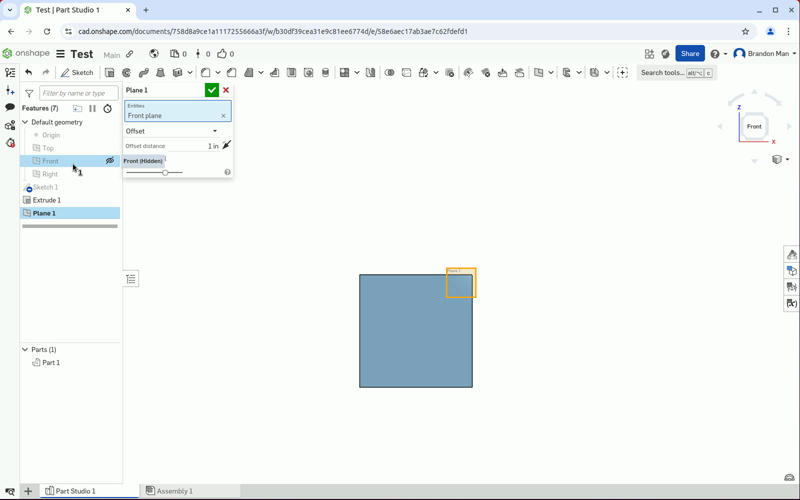
key(tab, 2)
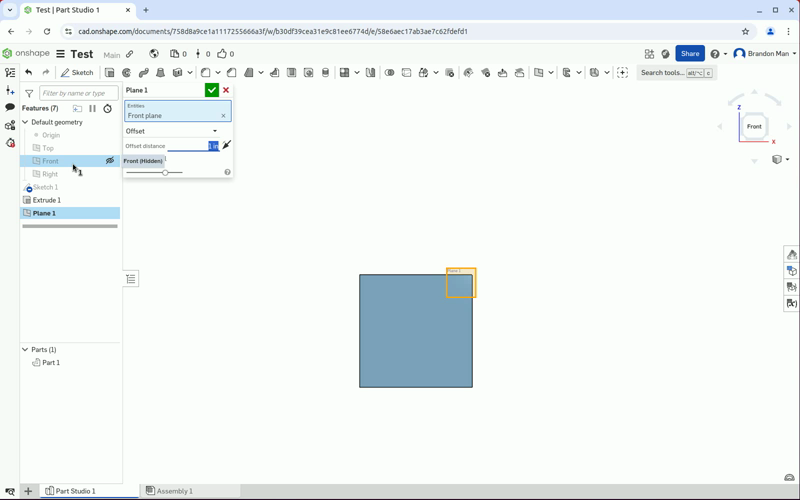
text(23.108)
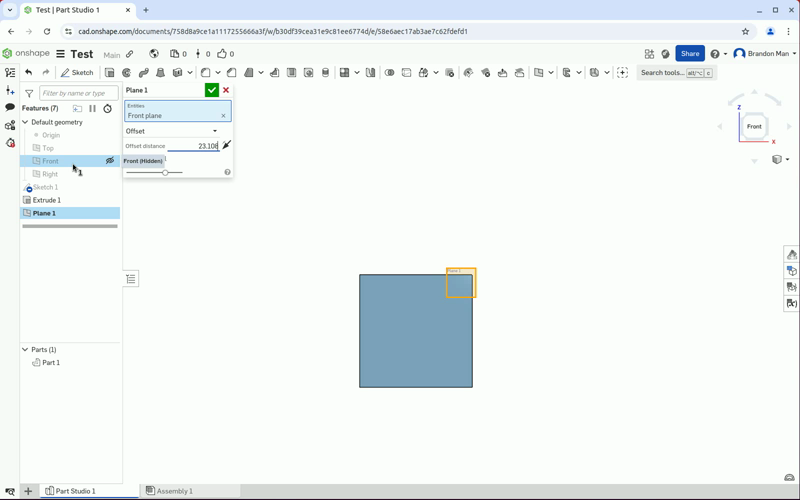
key(enter, 2)
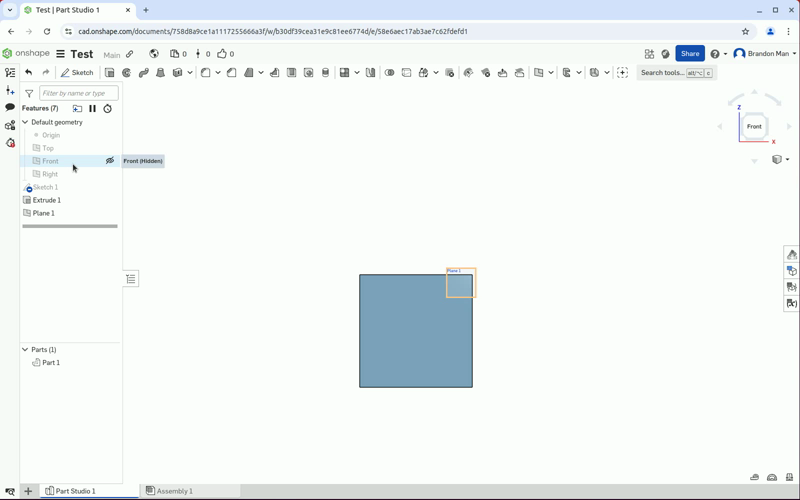
key(shift+s)
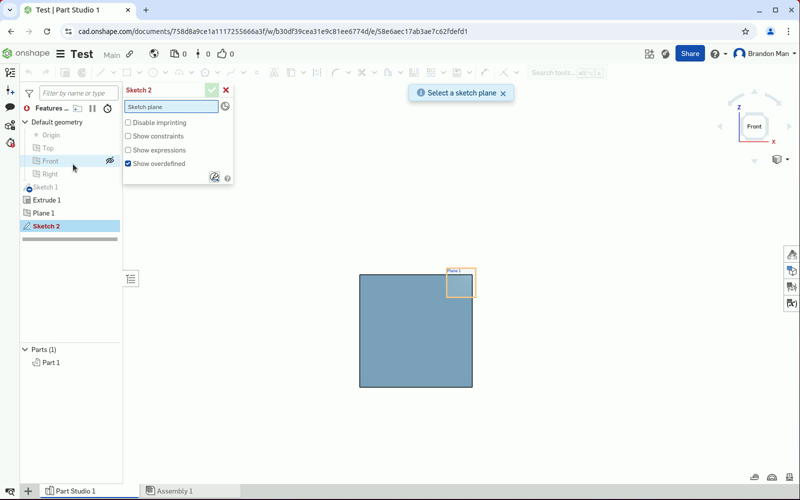
mouse_move(73, 215)
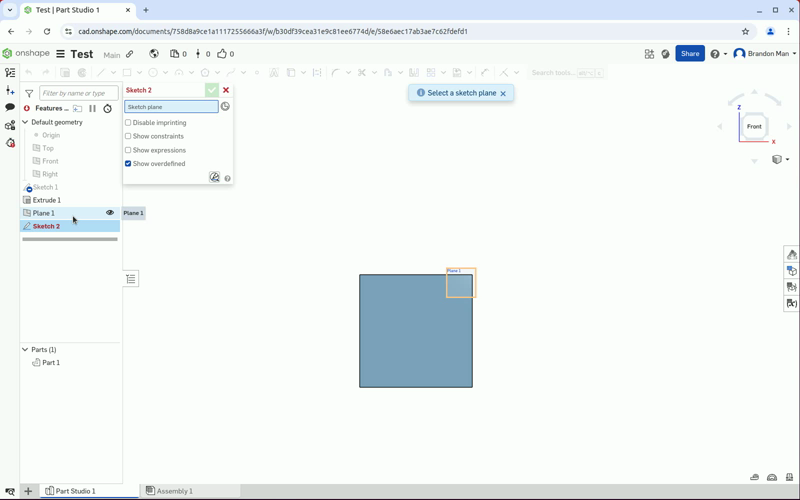
click(73, 215)
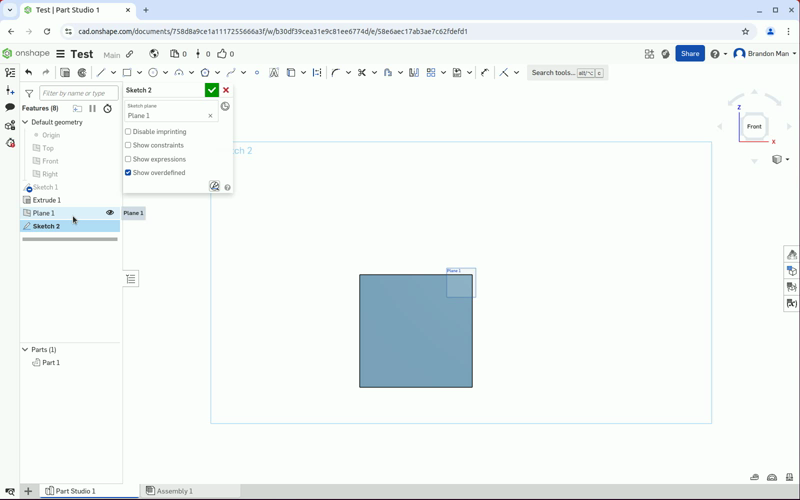
mouse_move(73, 352)
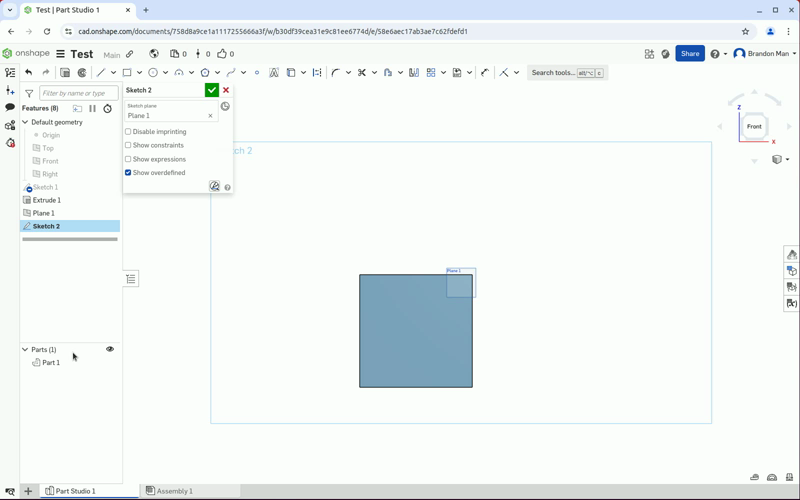
key(y)
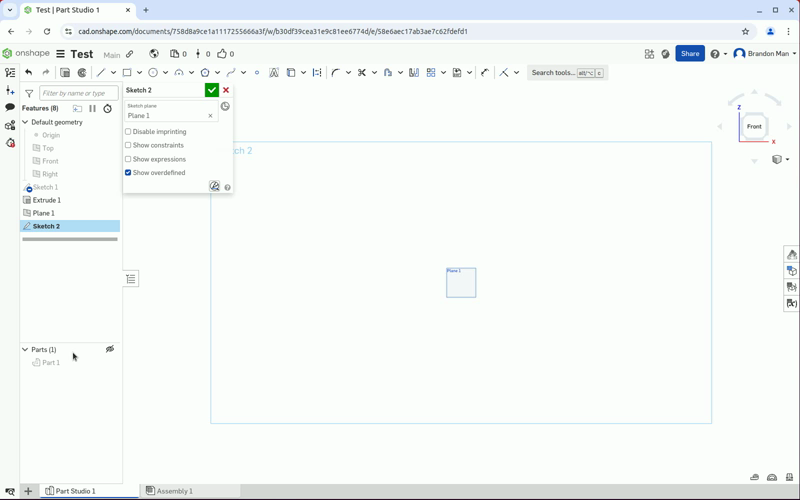
key(l)
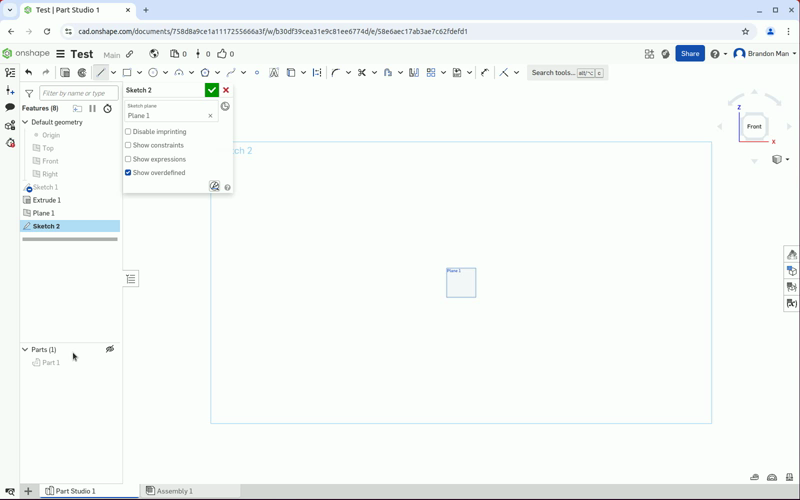
key_down(shift)
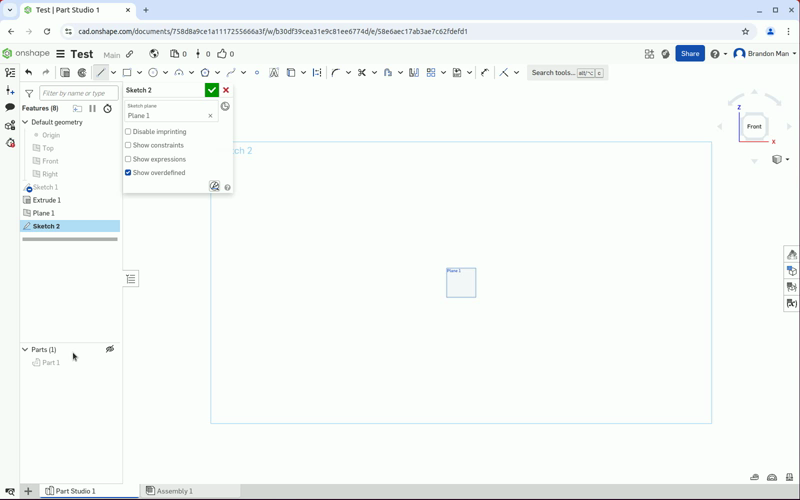
mouse_move(359, 330)
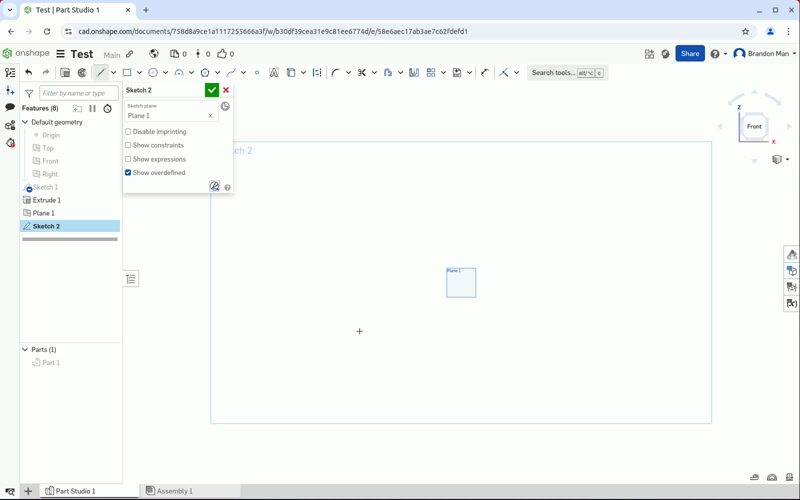
click(359, 330)
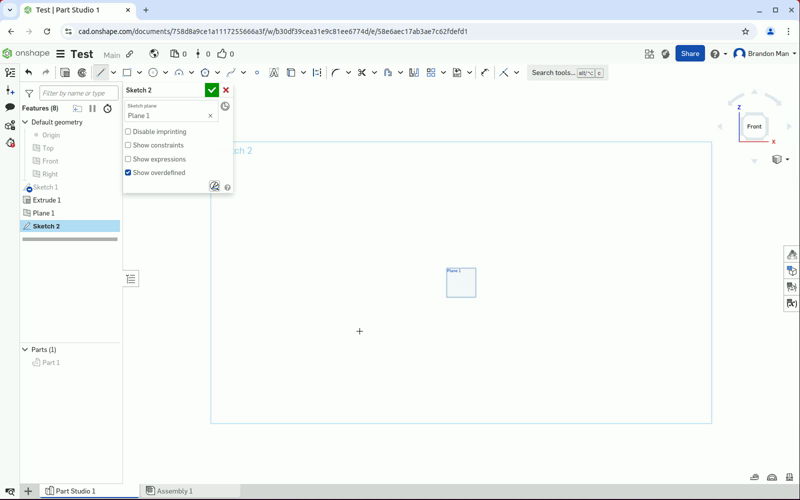
key_up(shift)
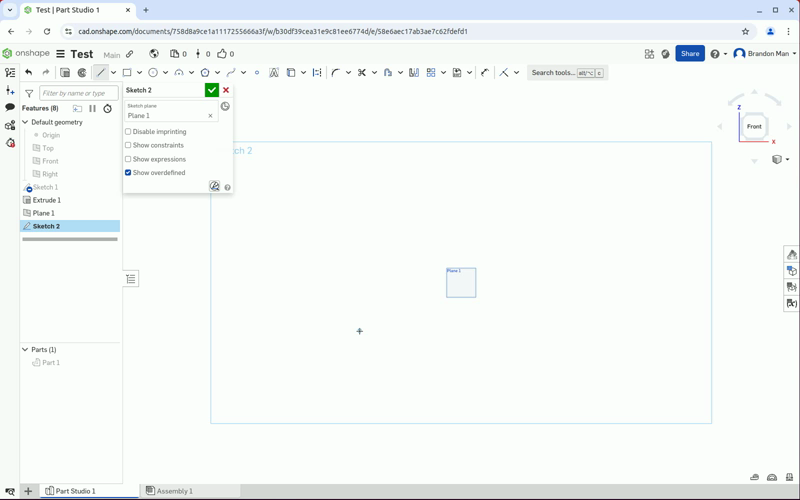
key_down(shift)
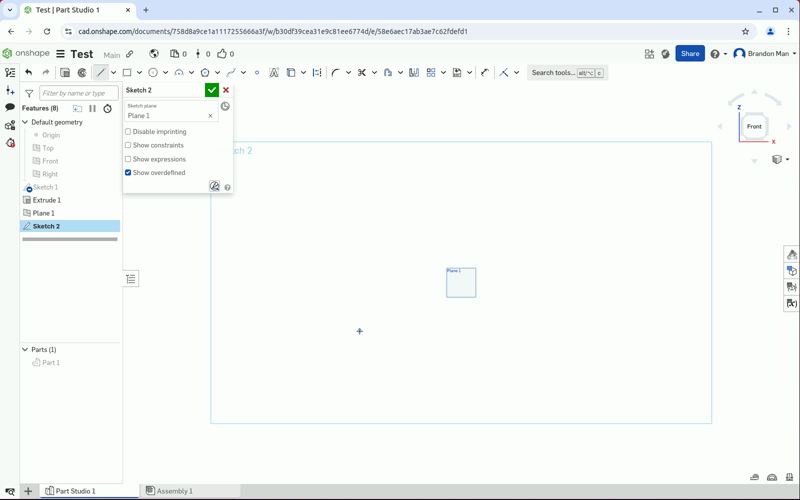
mouse_move(389, 330)
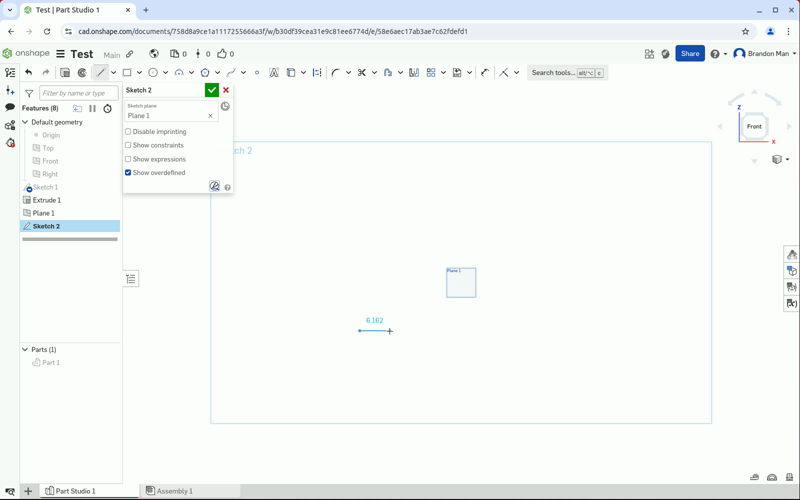
mouse_move(416, 330)
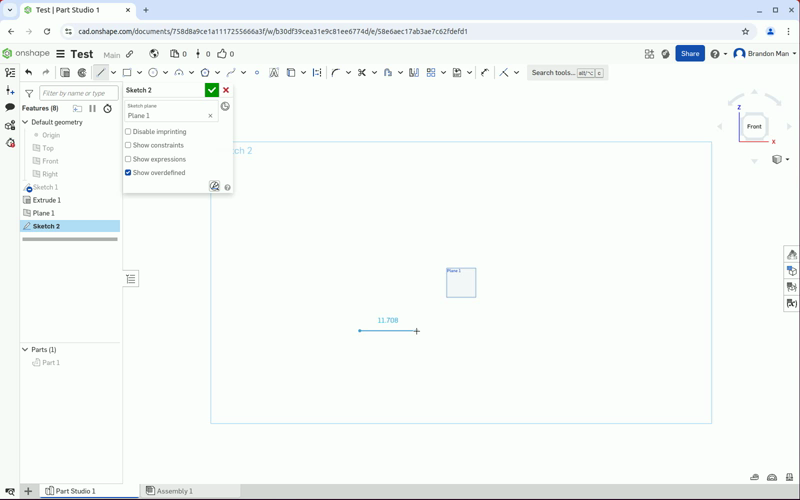
click(416, 330)
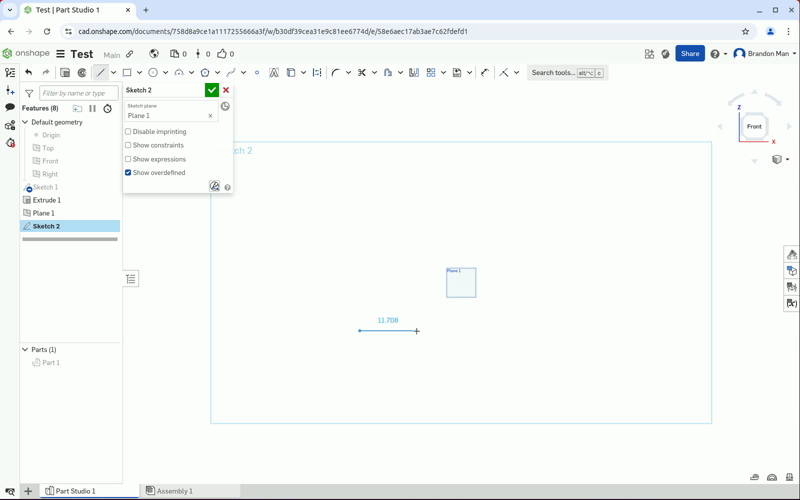
key_up(shift)
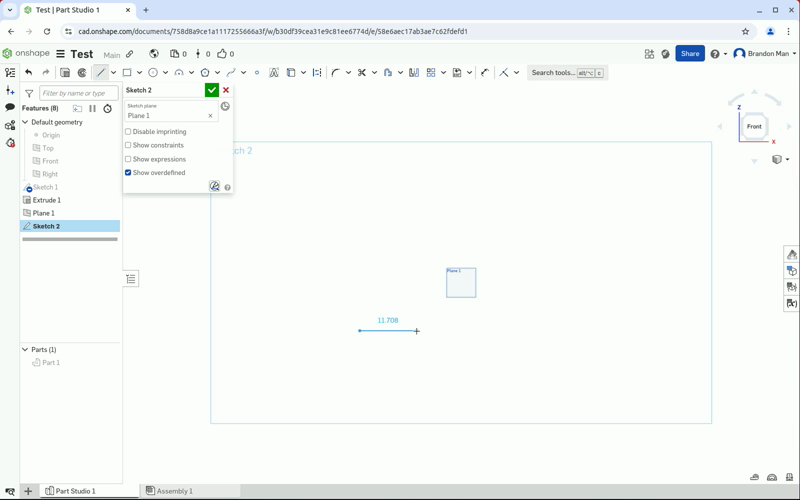
key_down(shift)
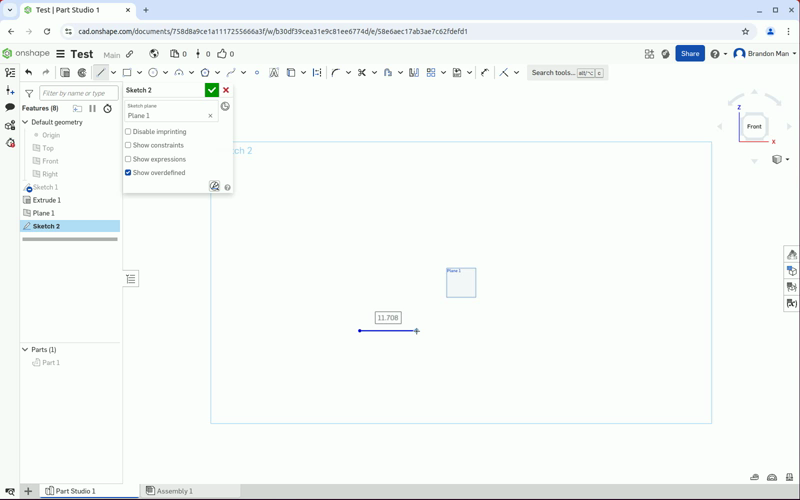
mouse_move(446, 330)
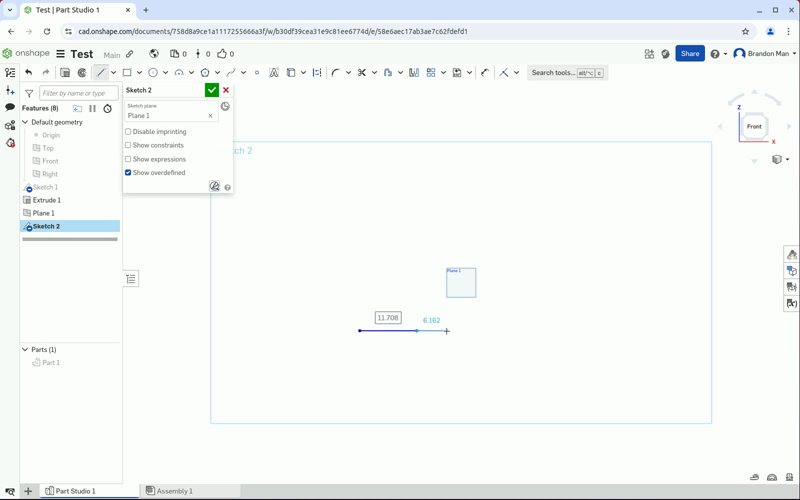
mouse_move(416, 274)
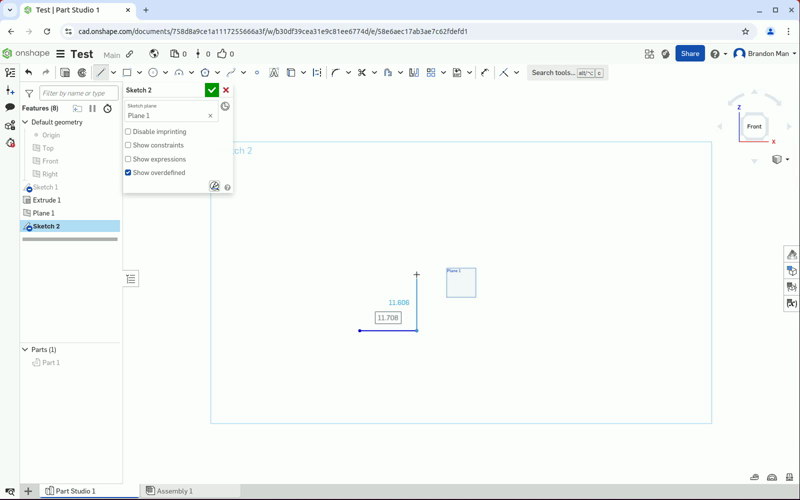
click(416, 274)
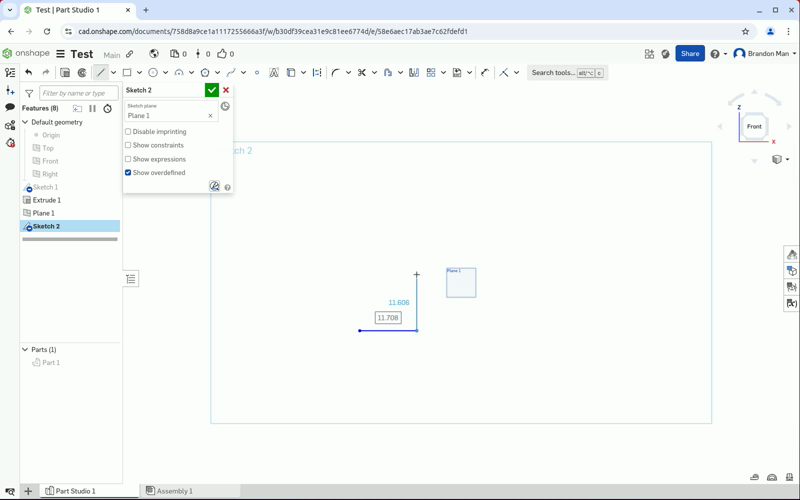
key_up(shift)
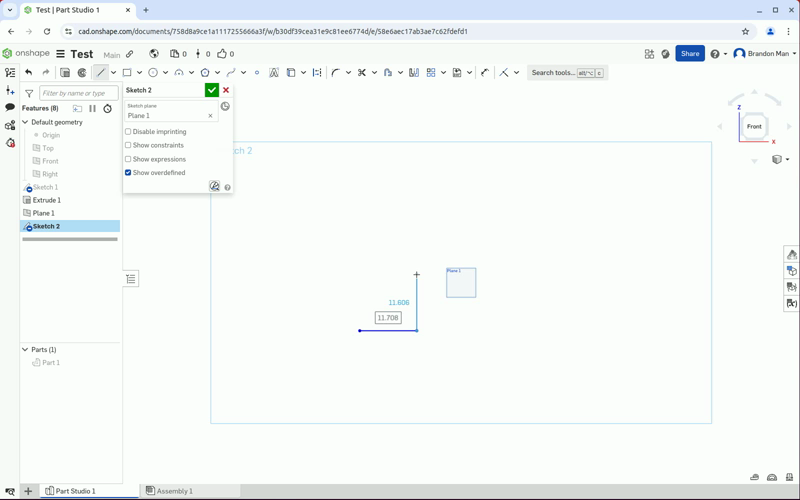
key_down(shift)
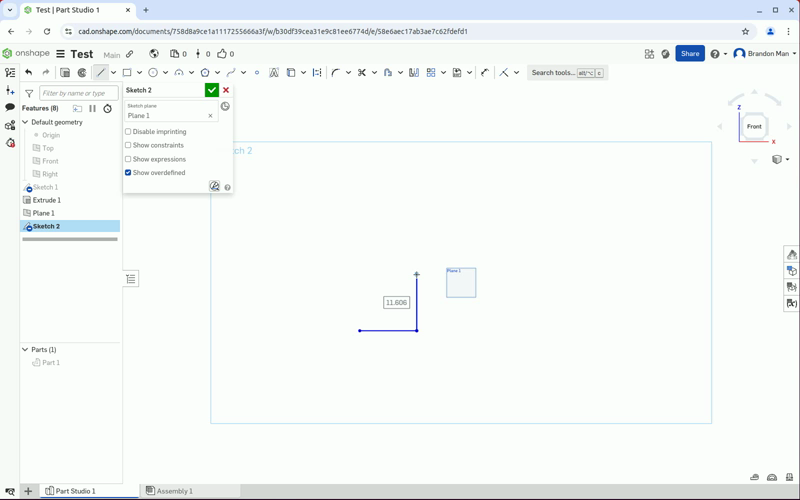
mouse_move(446, 274)
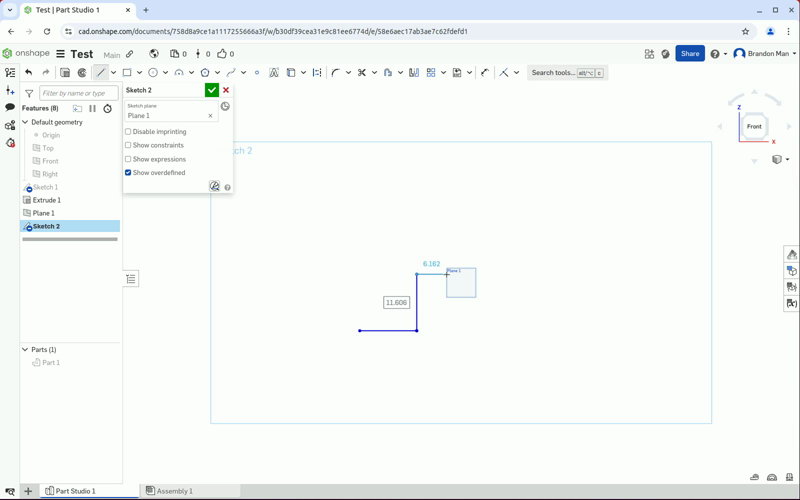
mouse_move(359, 274)
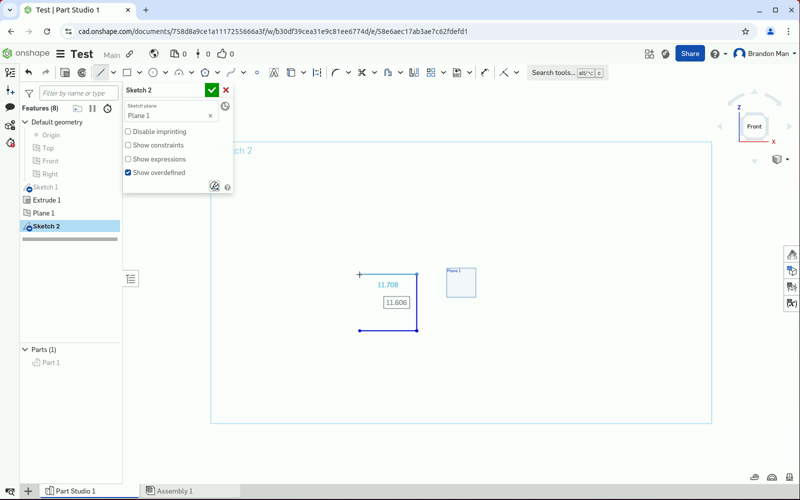
click(359, 274)
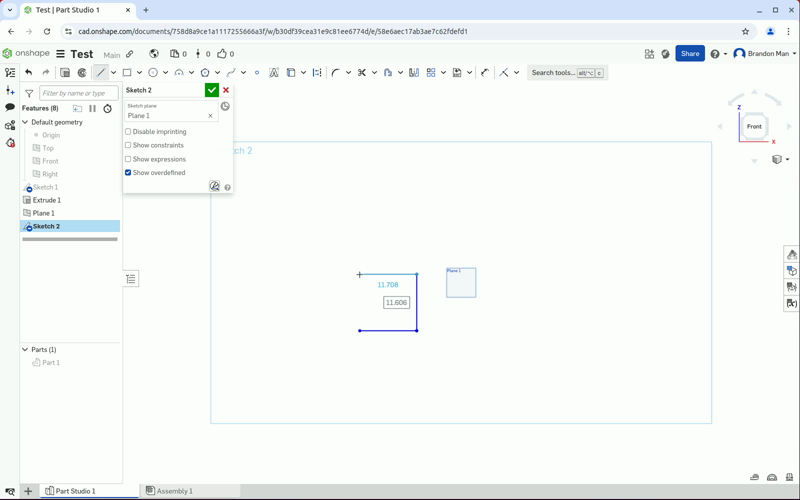
key_up(shift)
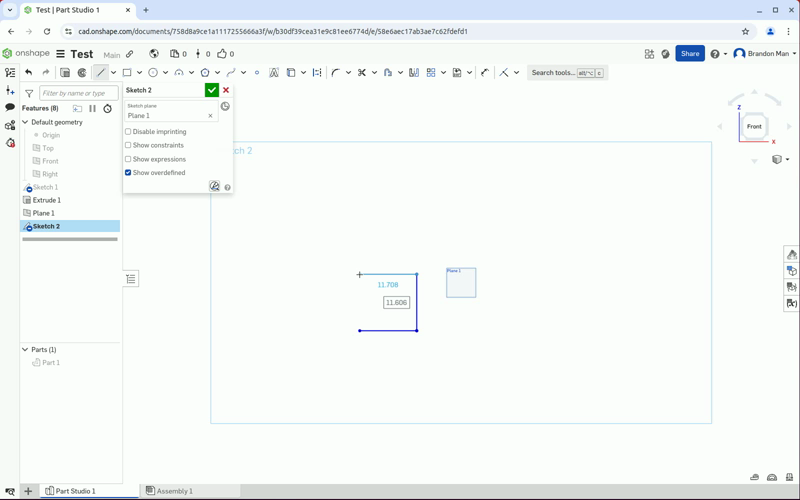
mouse_move(389, 274)
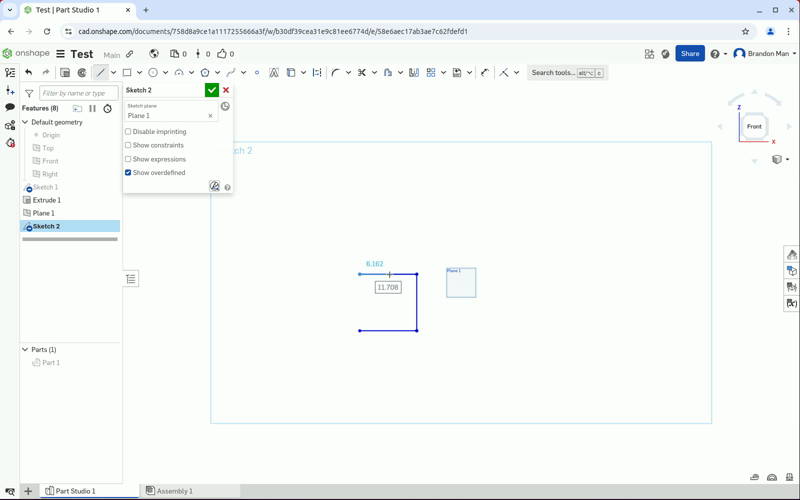
key_down(shift)
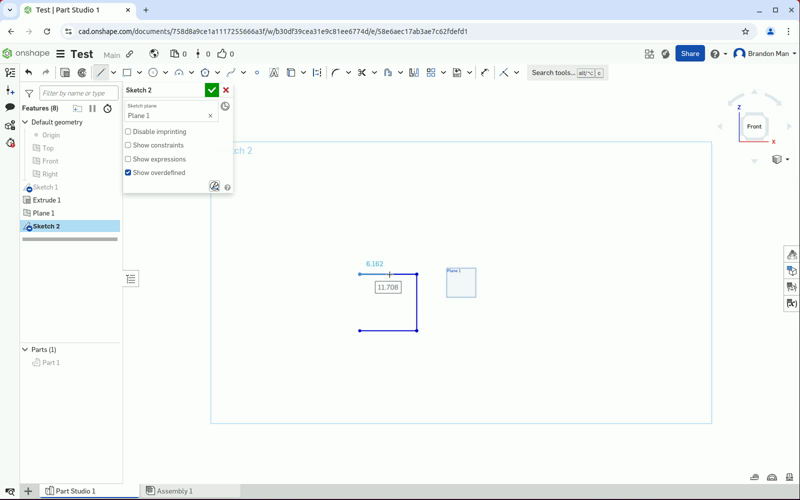
mouse_move(359, 330)
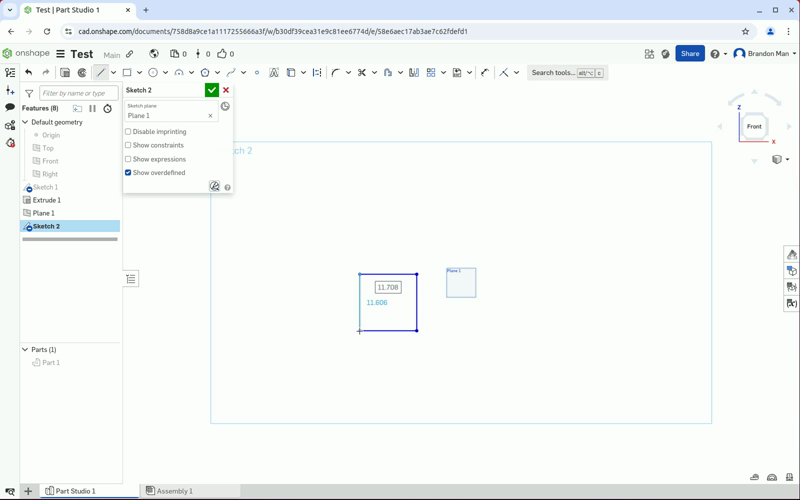
key_up(shift)
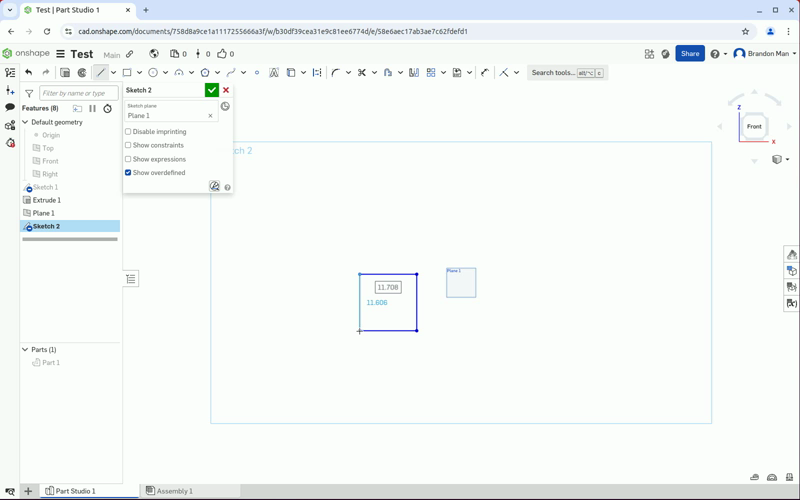
click(359, 330)
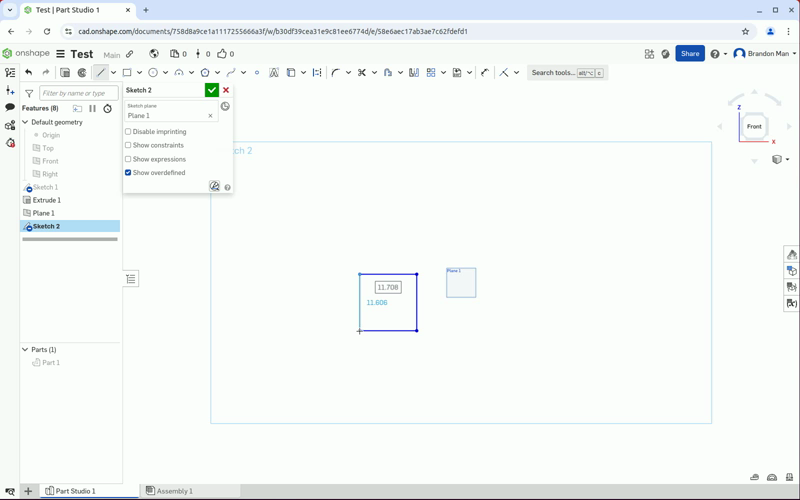
key(esc)
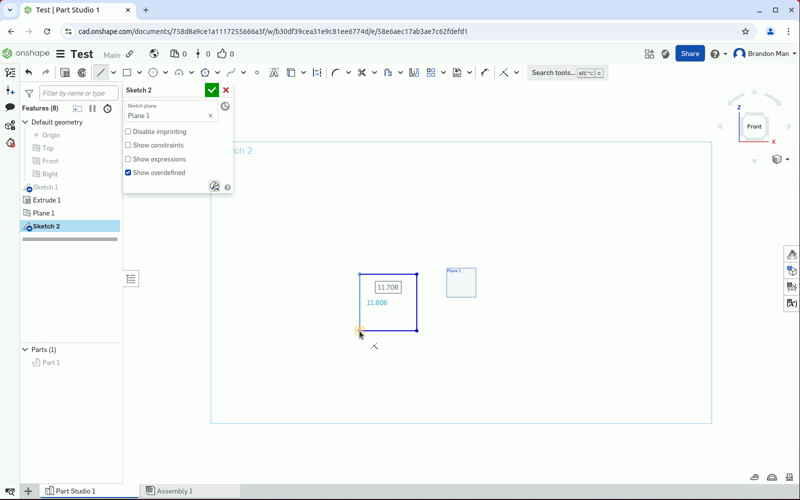
mouse_move(402, 321)
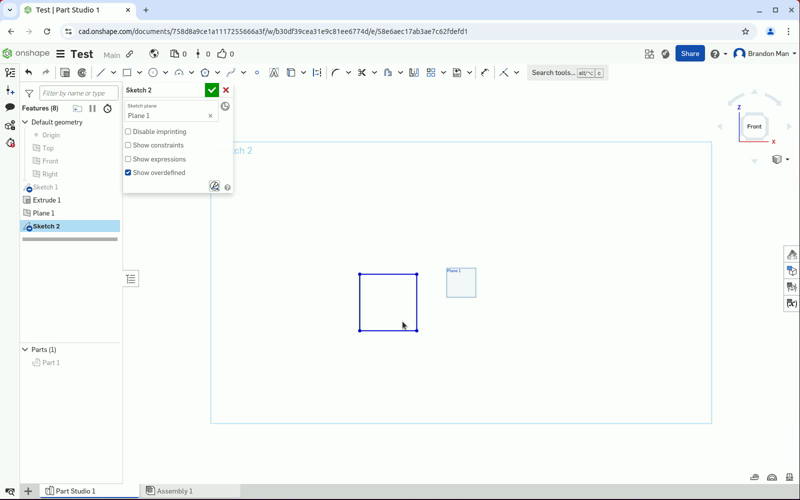
click(402, 321)
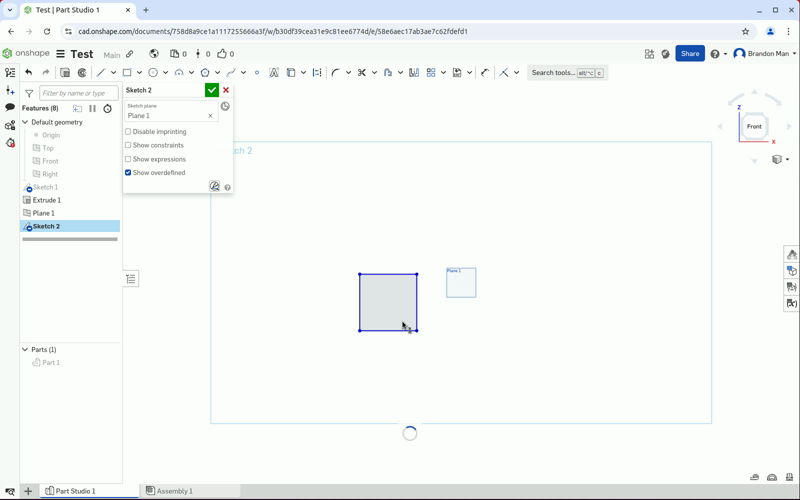
mouse_move(73, 352)
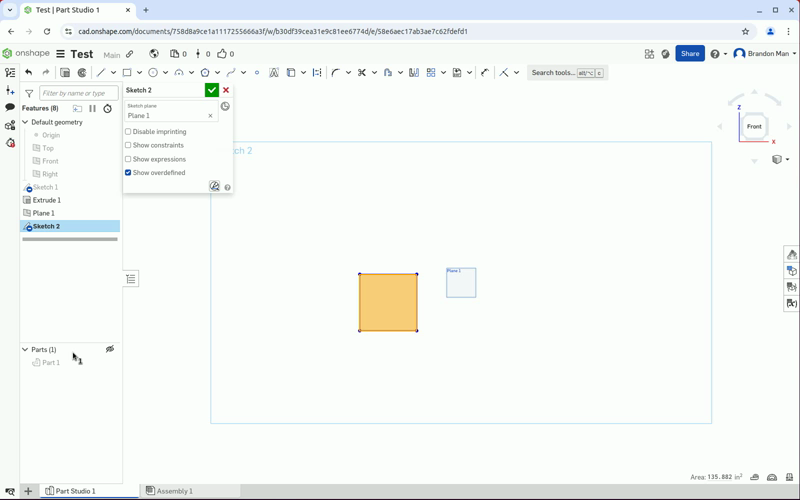
key(shift+y)
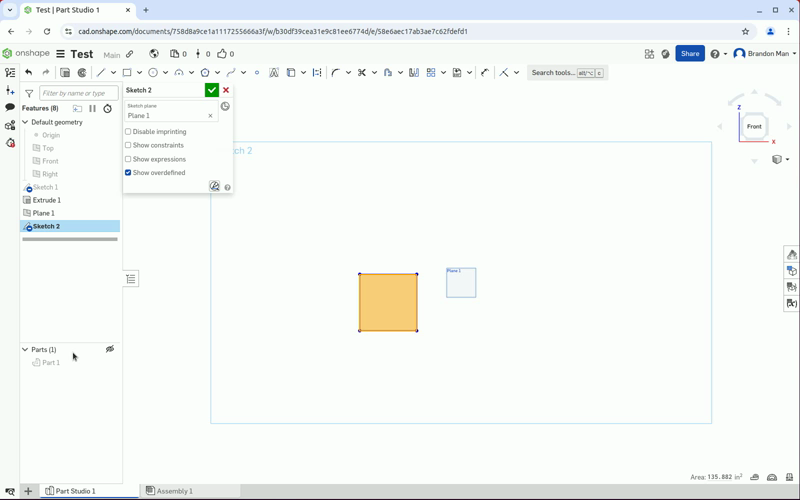
key(shift+e)
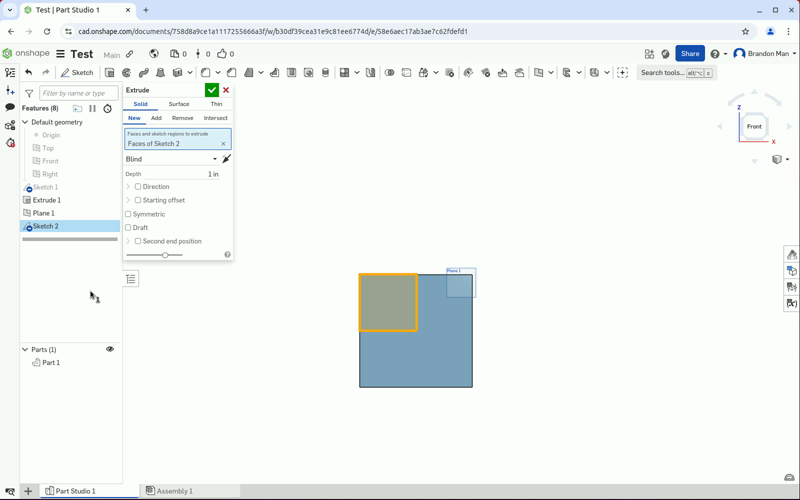
mouse_move(143, 106)
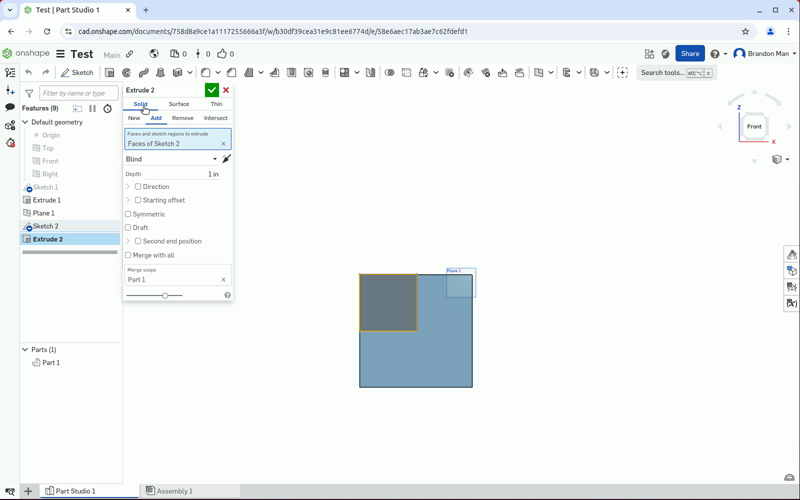
click(143, 106)
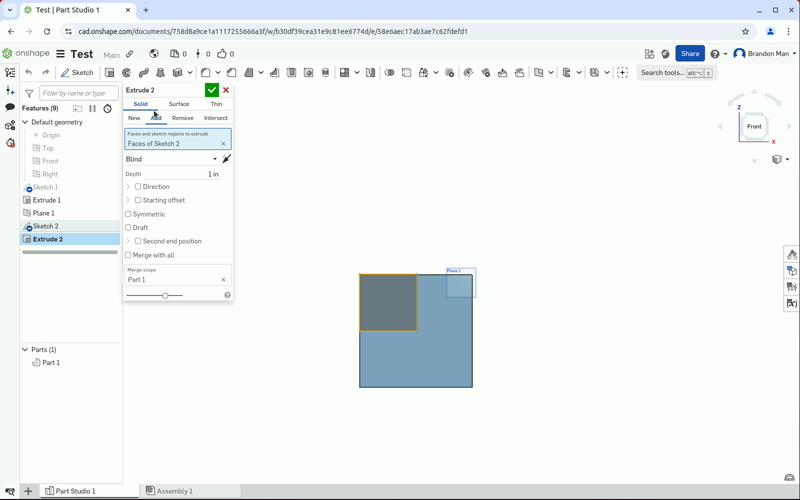
mouse_move(186, 120)
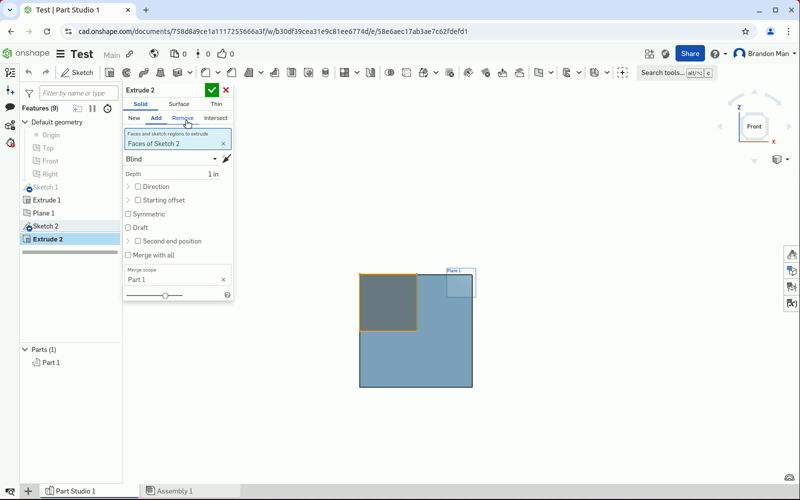
click(186, 120)
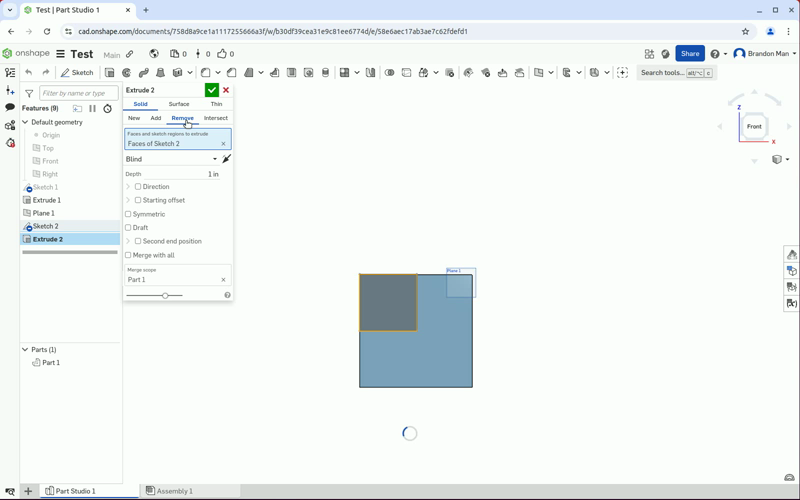
key(tab, 4)
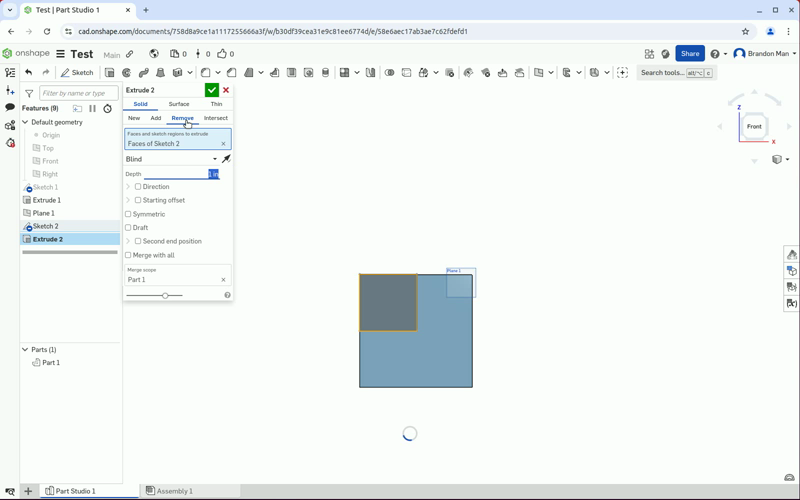
text(11.554)
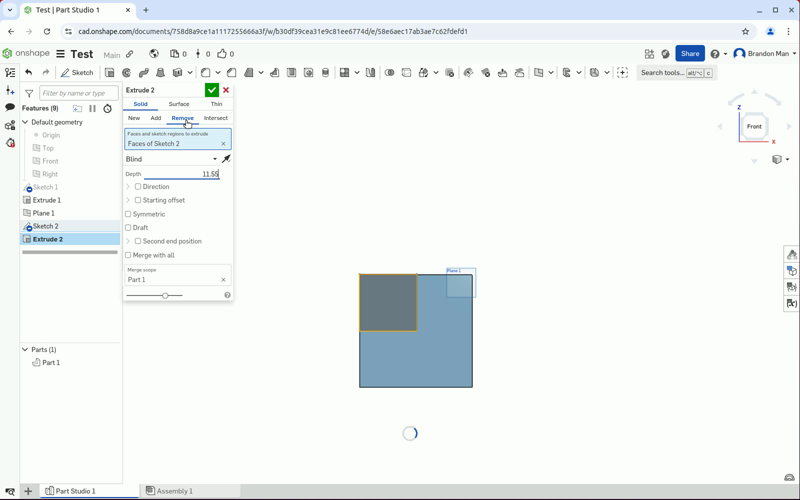
key(tab, 6)
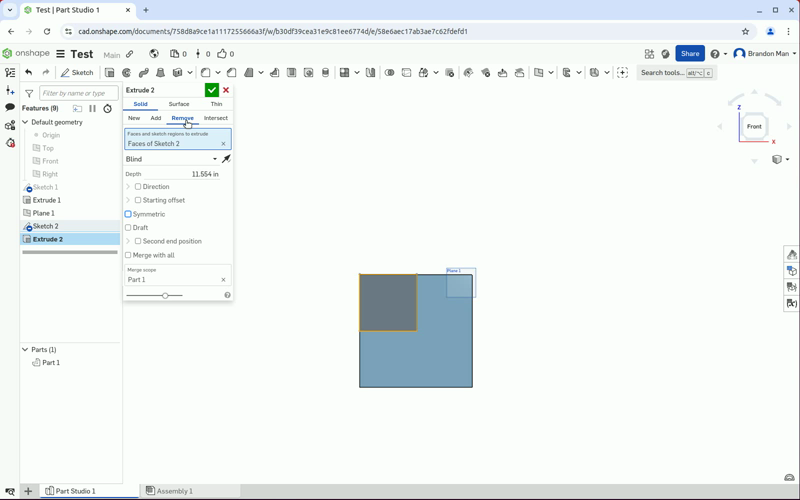
key(space)
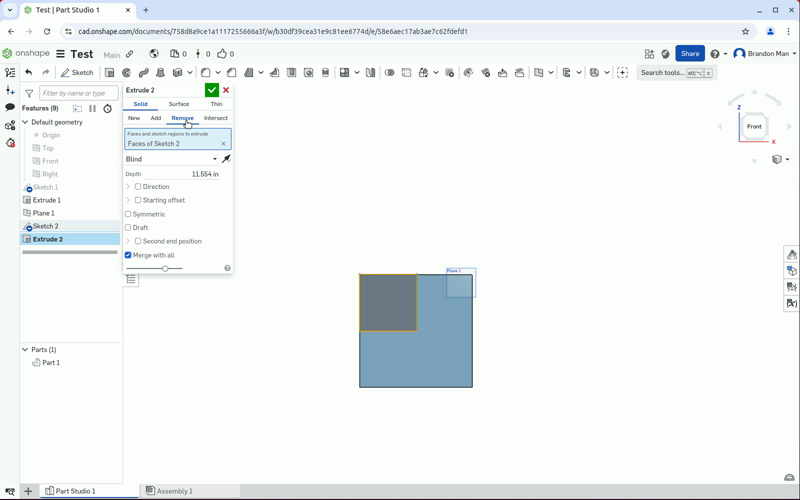
key(enter)
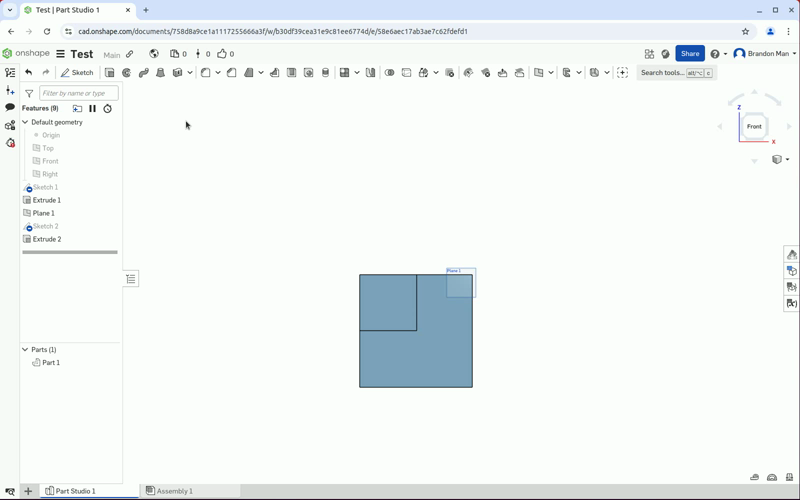
key(shift+h)
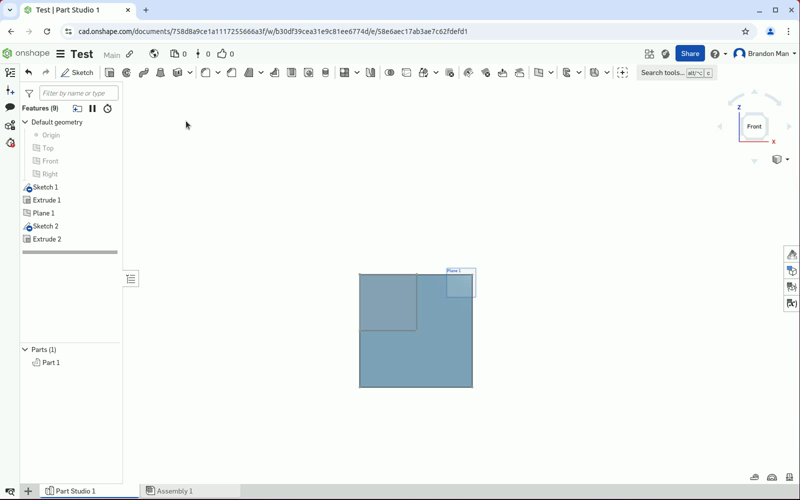
key(shift+h)
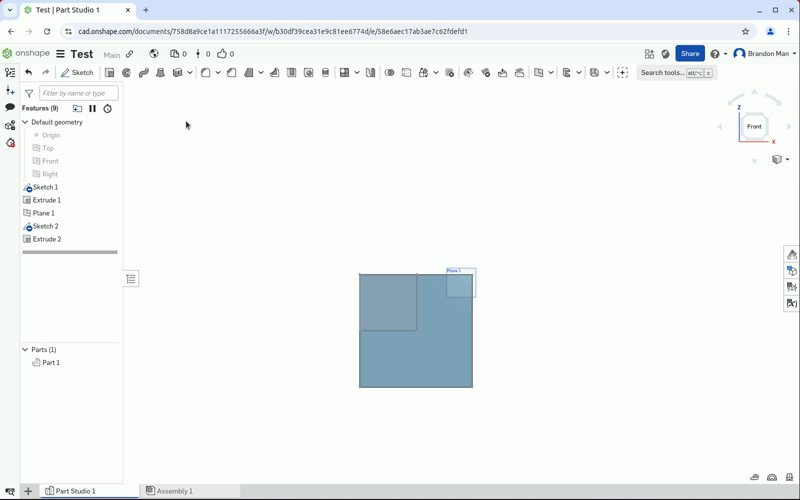
key(shift+7)
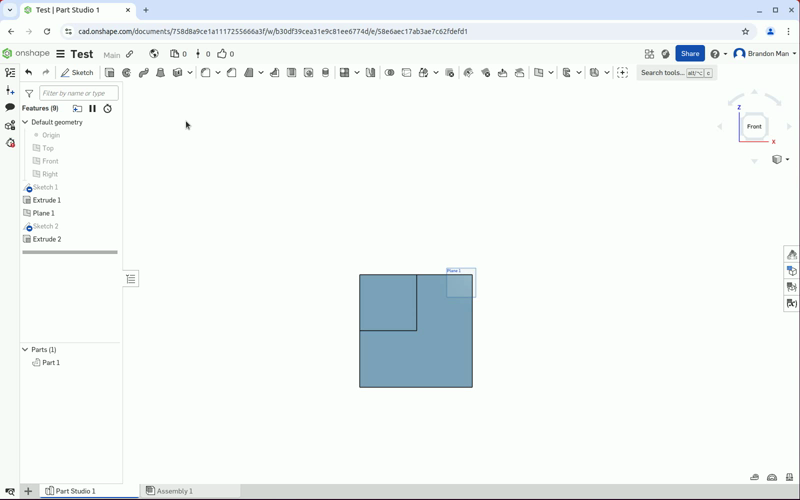
key(left, 2)
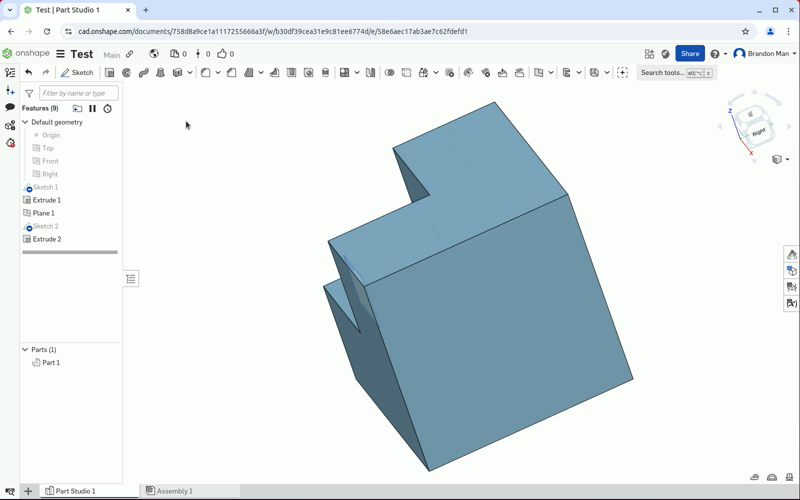
key(down, 2)
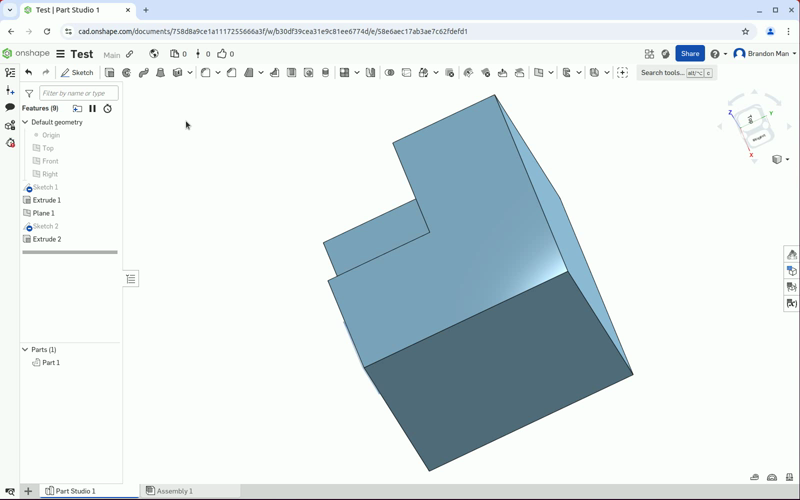
key(up, 2)
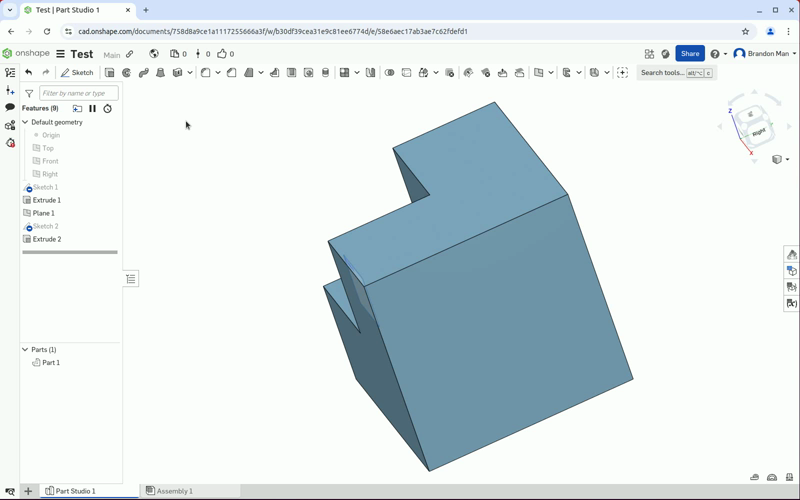
key(right, 2)
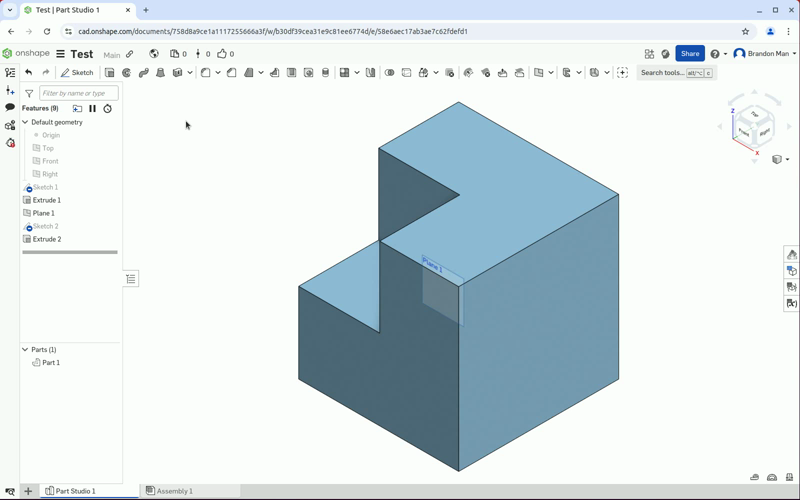
mouse_move(73, 189)
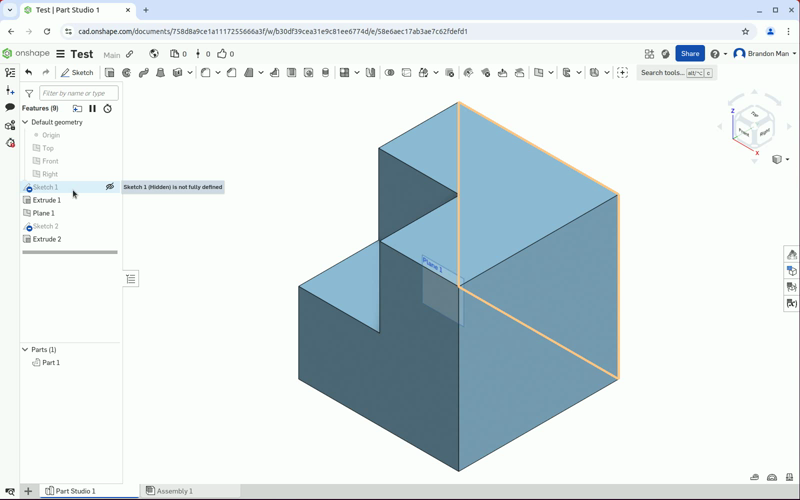
click(73, 189)